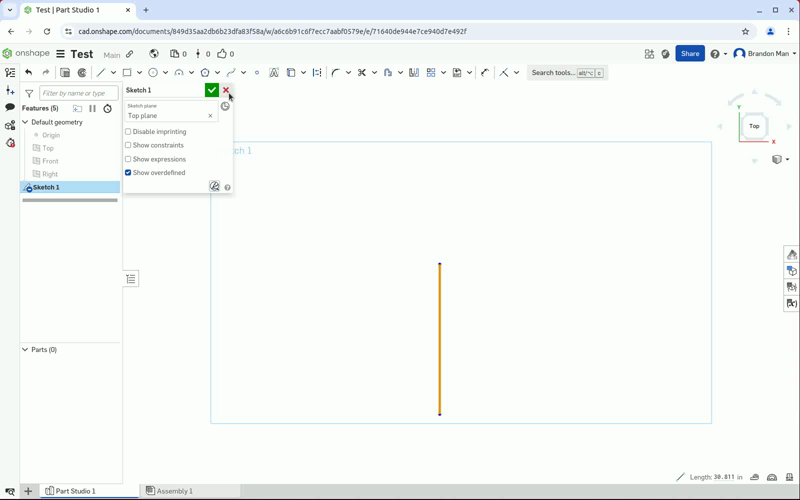
key(shift+h)
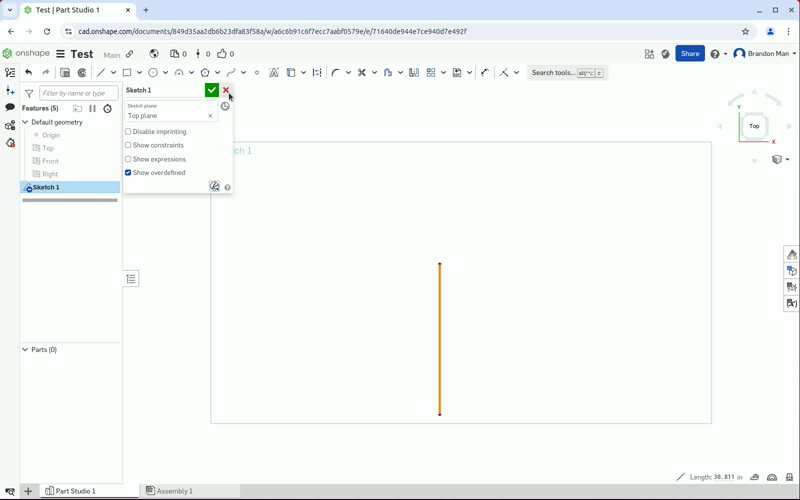
mouse_move(73, 352)
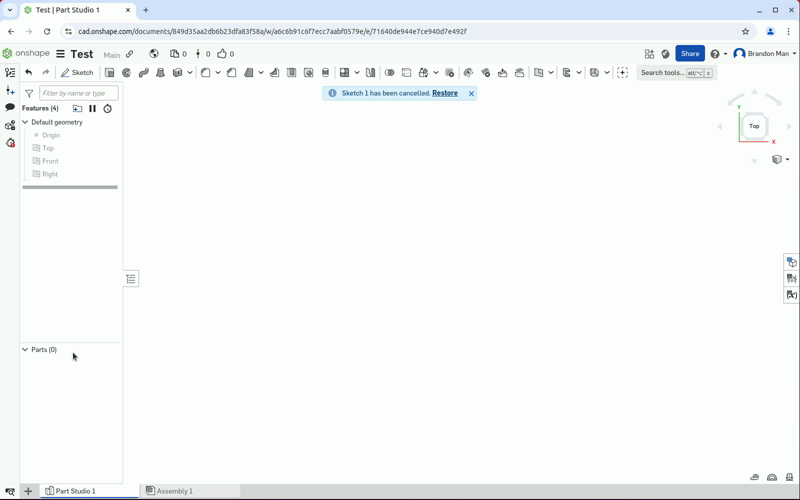
key(y)
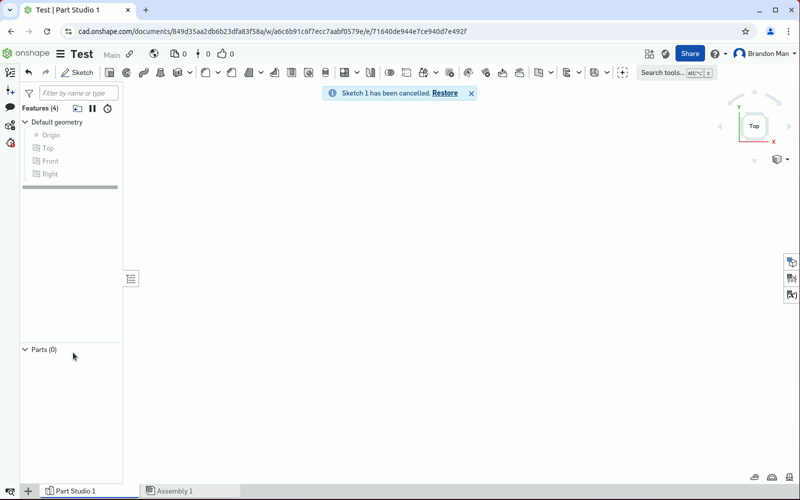
key(shift+p)
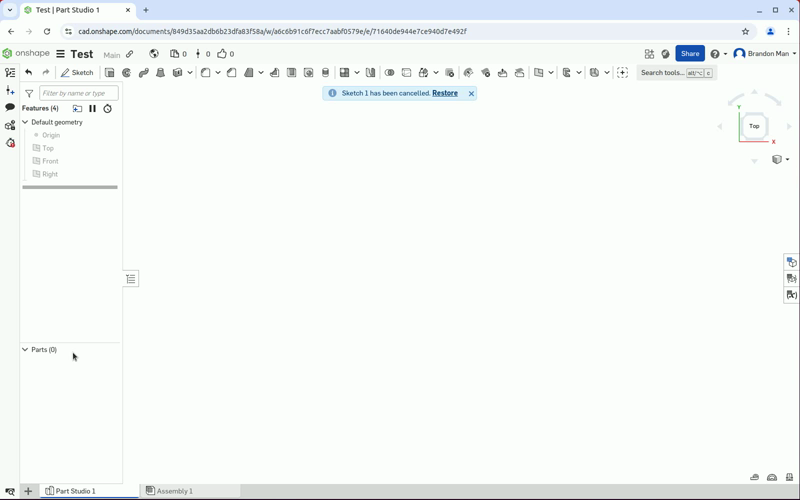
key(space)
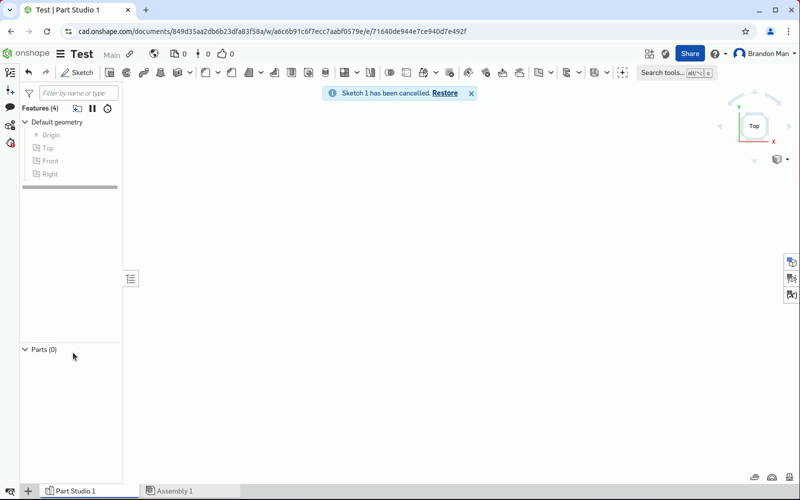
key_down(shift)
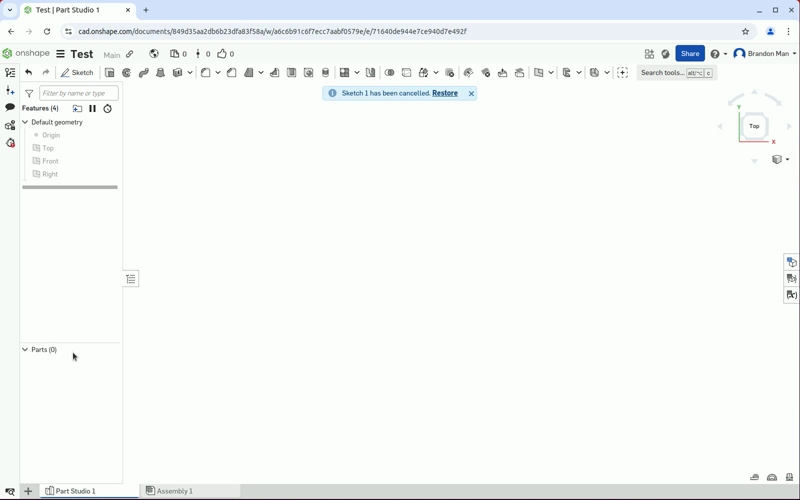
key(up)
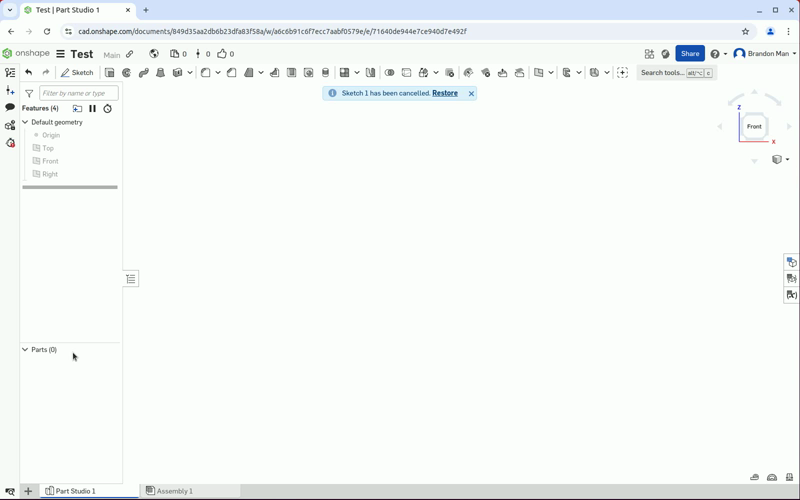
key_up(shift)
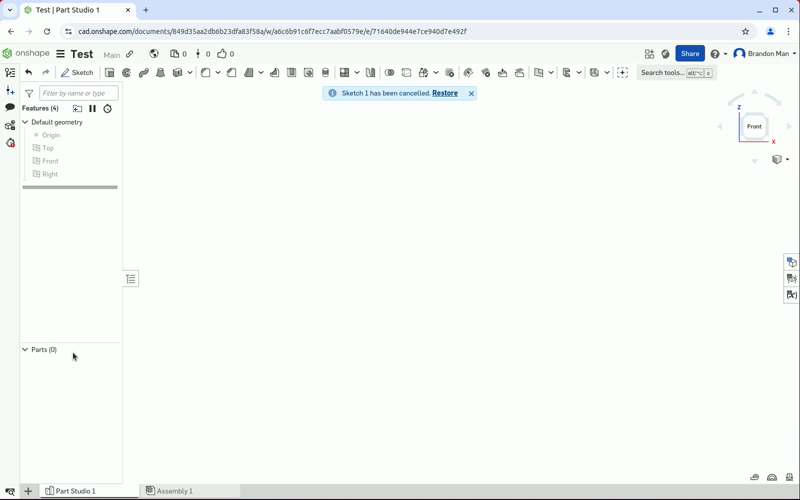
mouse_move(73, 352)
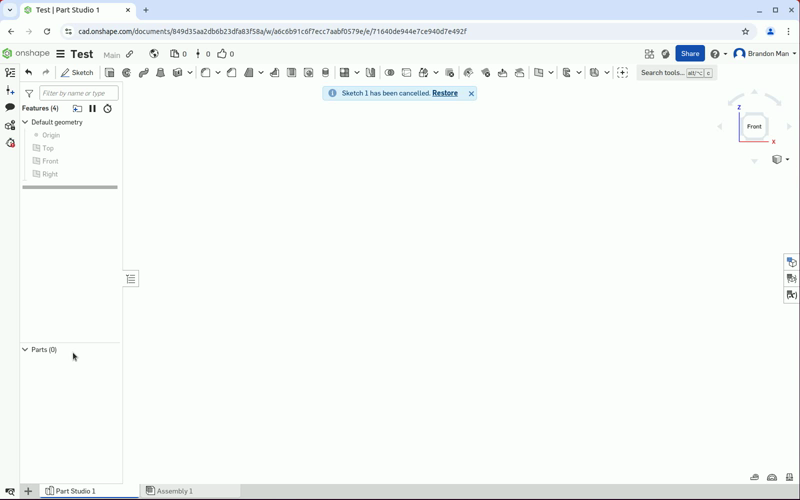
key(shift+y)
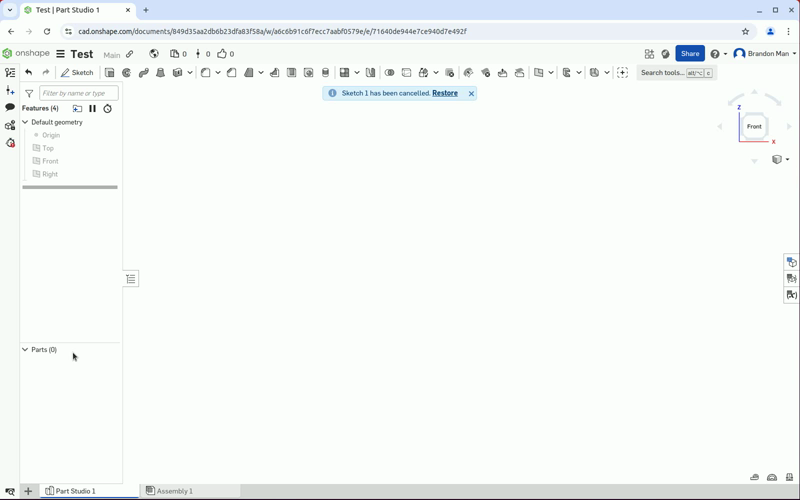
key(shift+s)
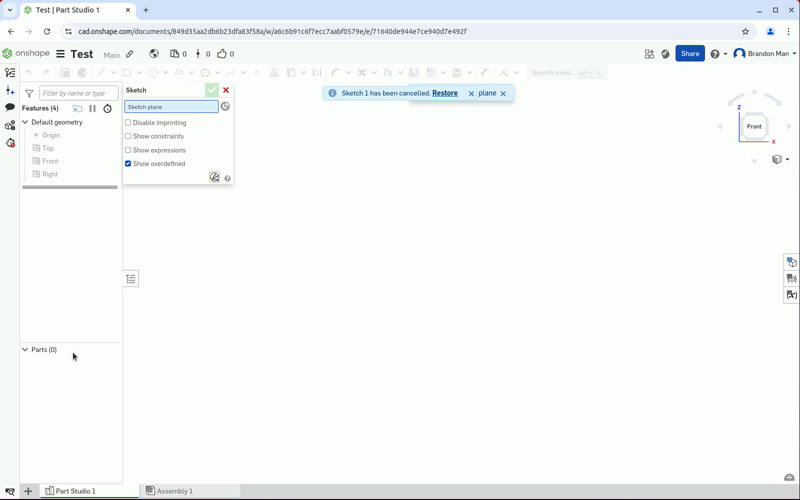
mouse_move(73, 163)
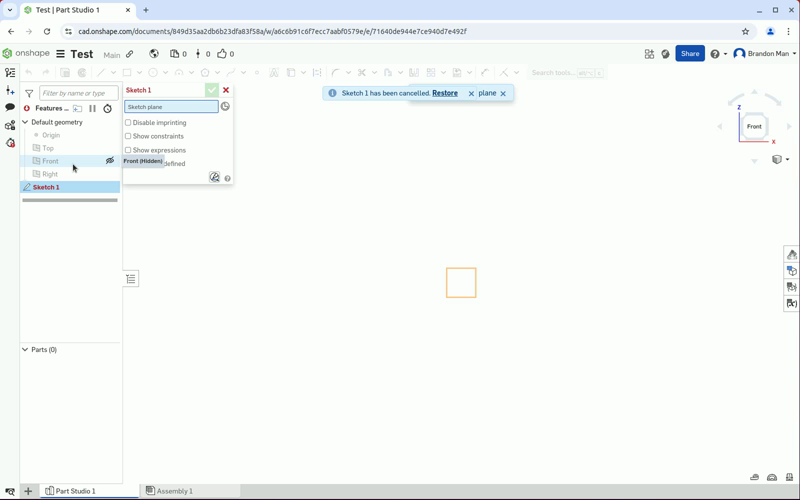
click(73, 163)
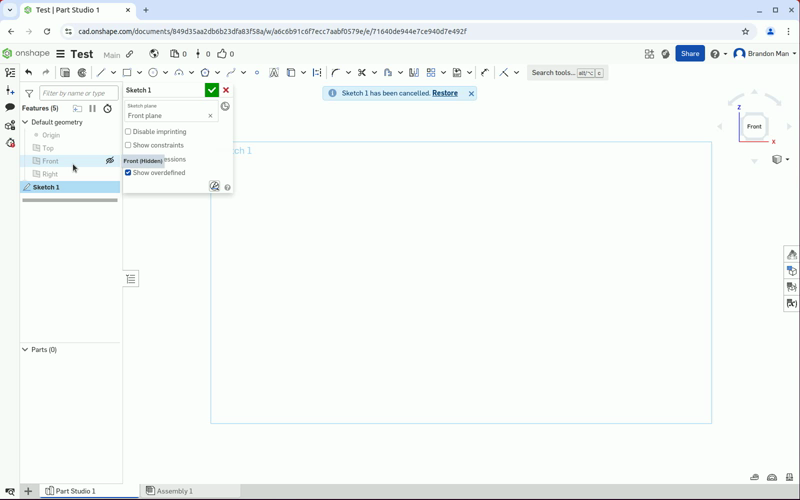
mouse_move(73, 352)
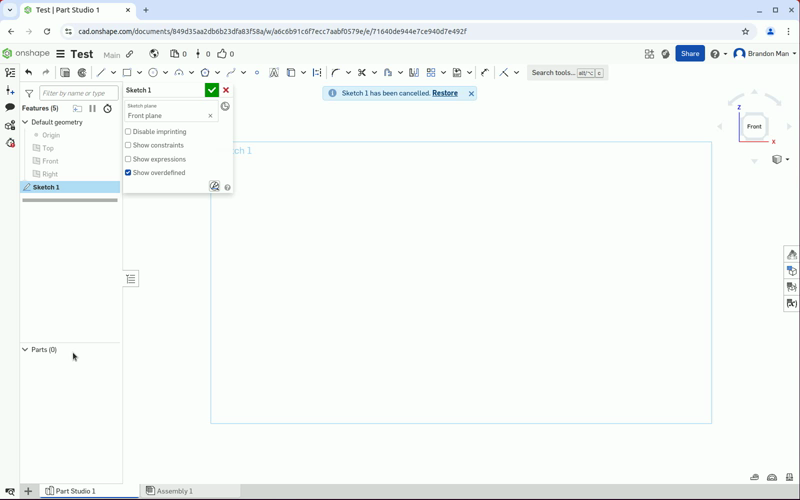
key(y)
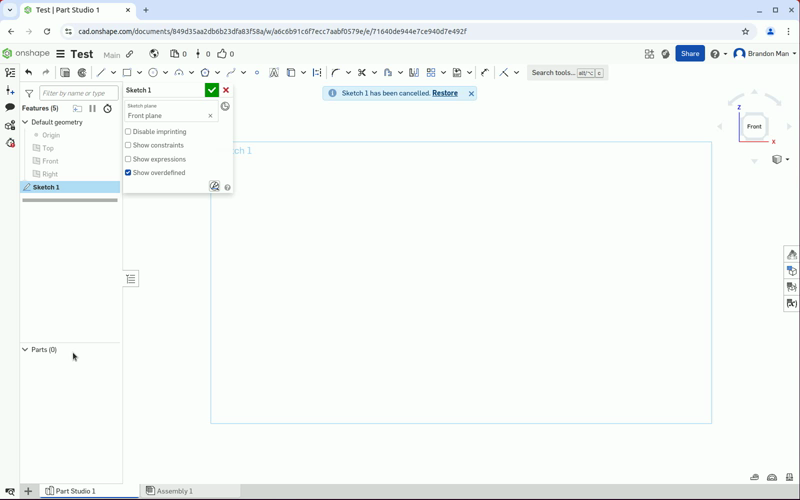
key(l)
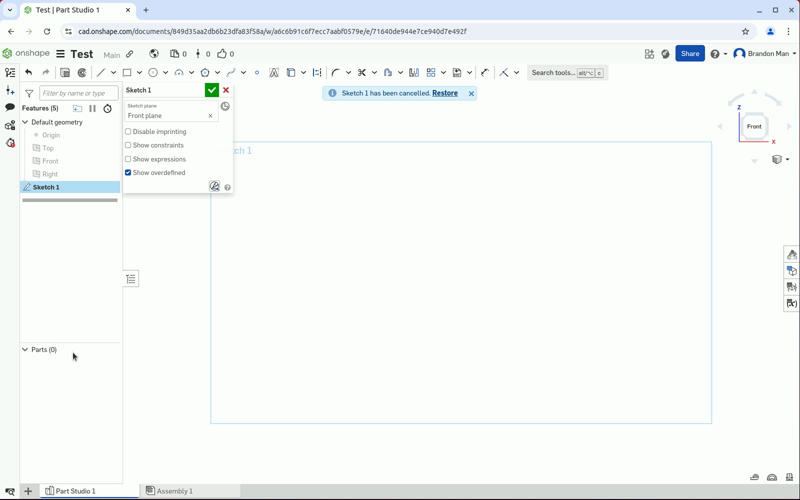
key_down(shift)
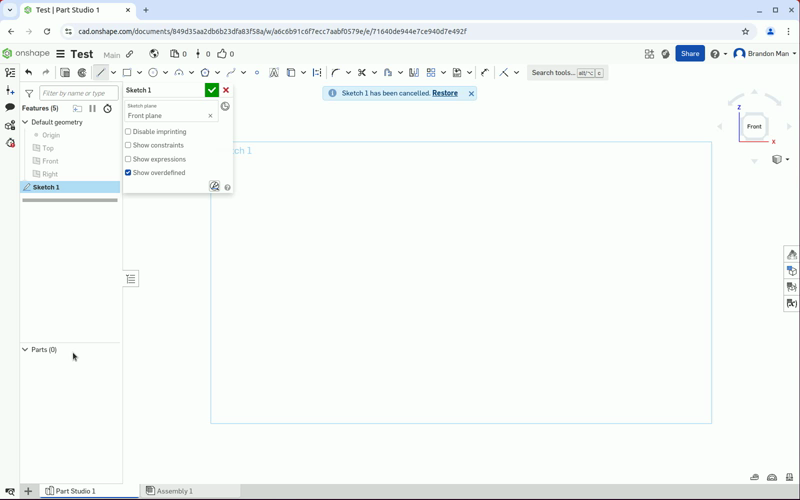
mouse_move(438, 347)
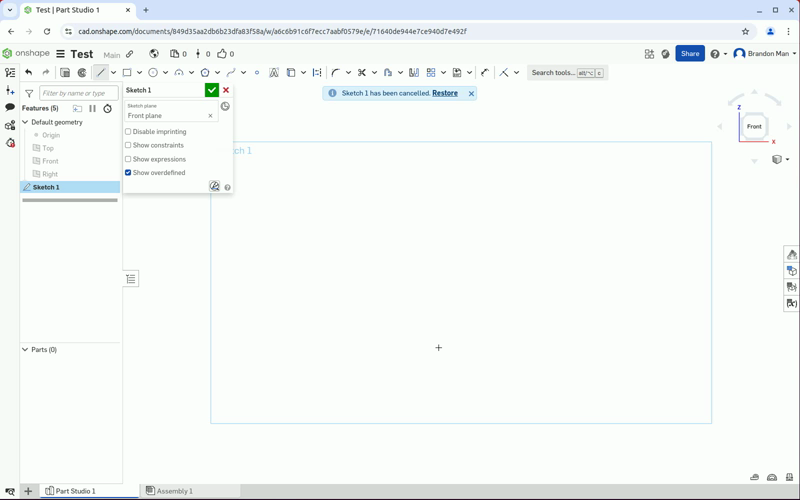
click(438, 347)
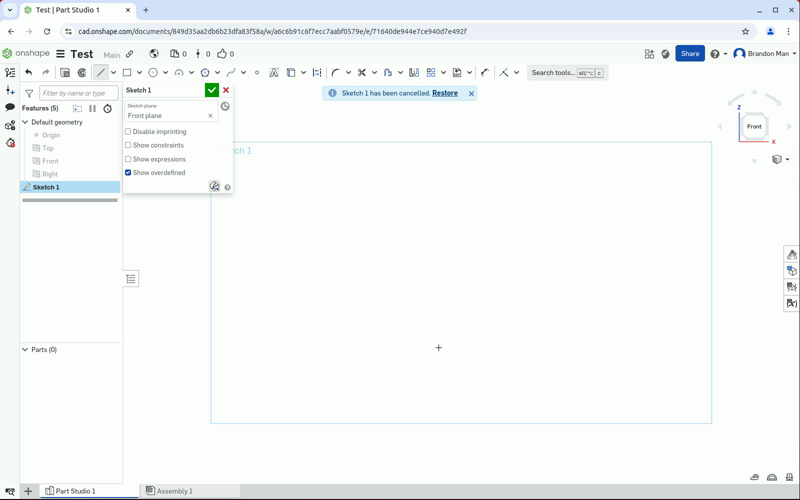
key_up(shift)
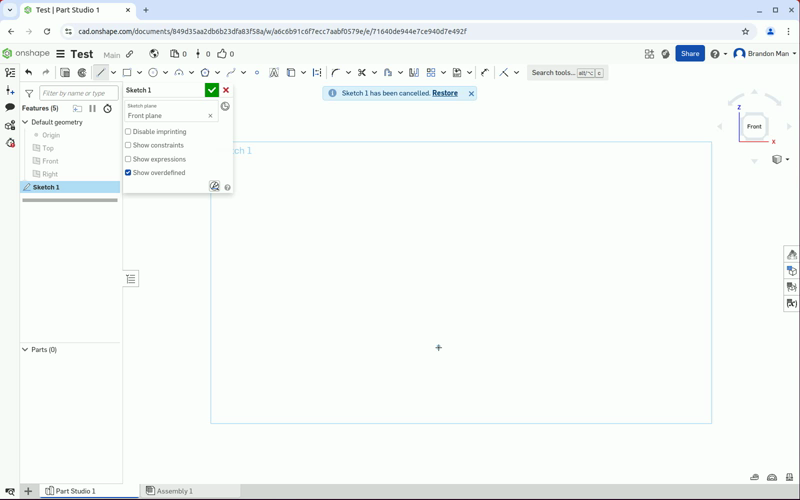
key_down(shift)
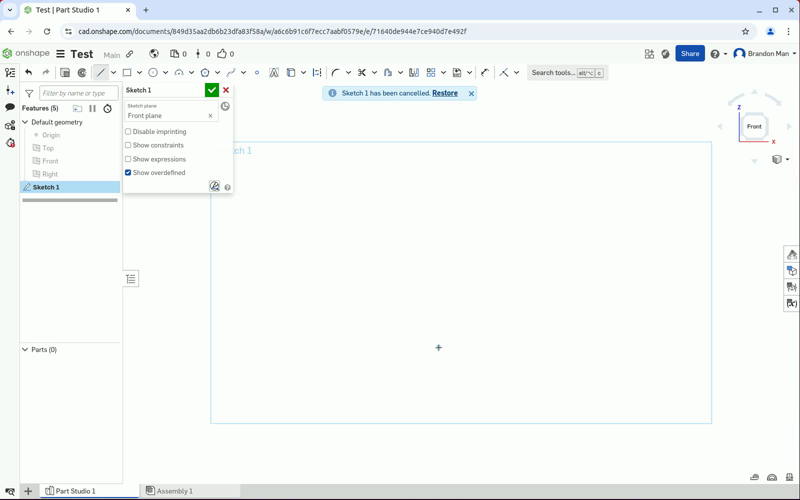
mouse_move(573, 347)
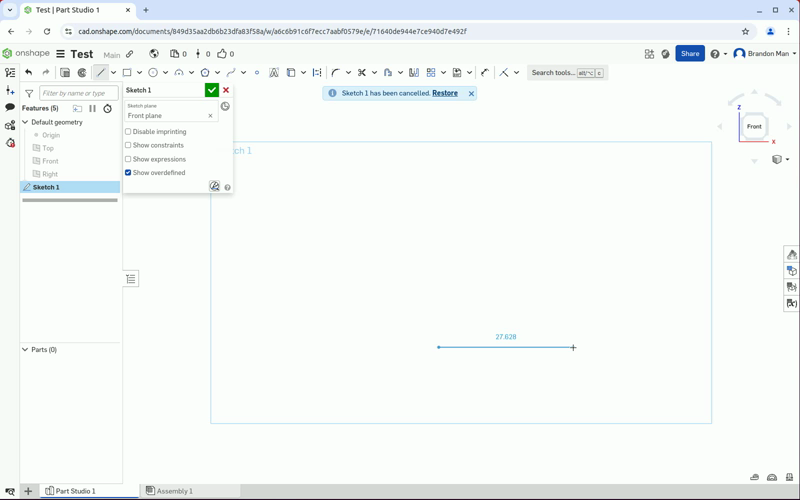
click(573, 347)
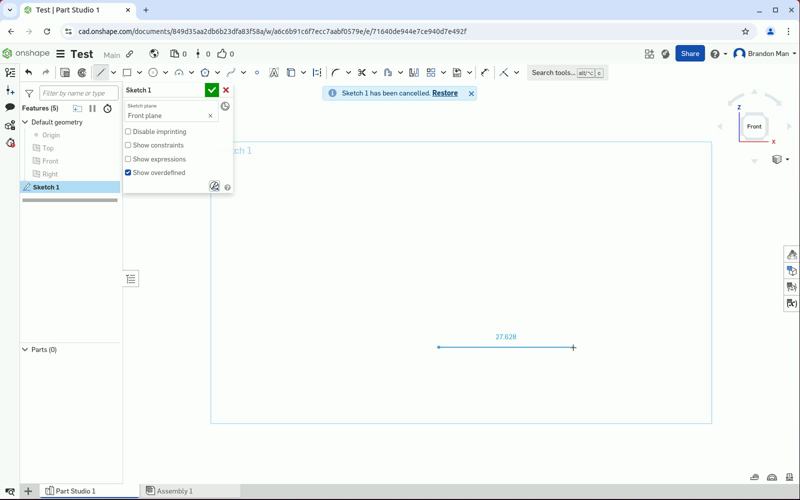
key_up(shift)
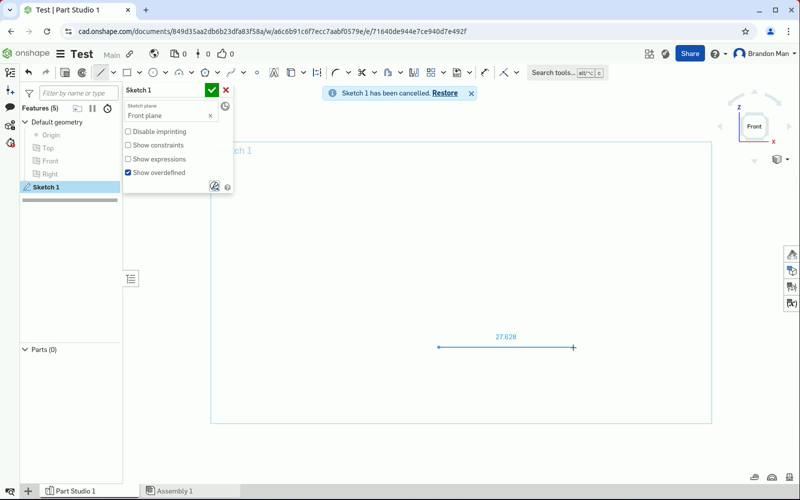
key_down(shift)
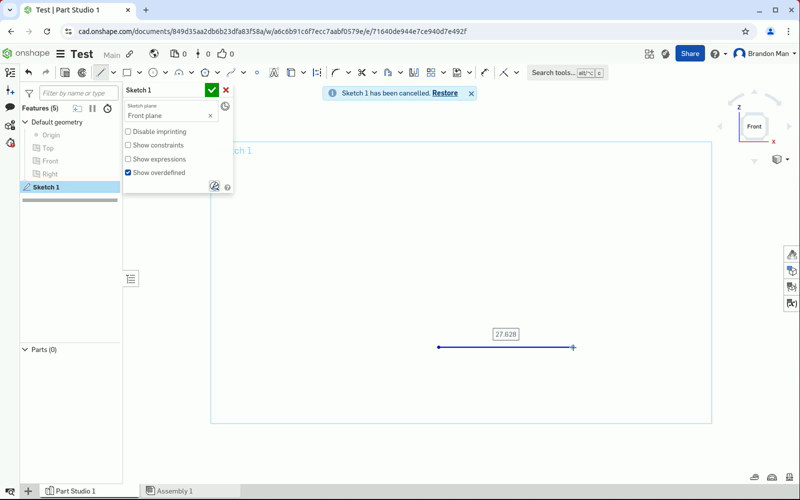
mouse_move(573, 258)
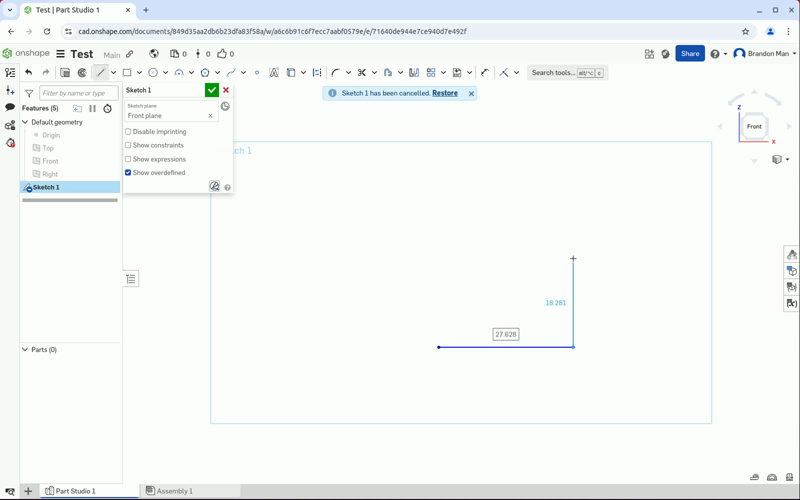
click(573, 258)
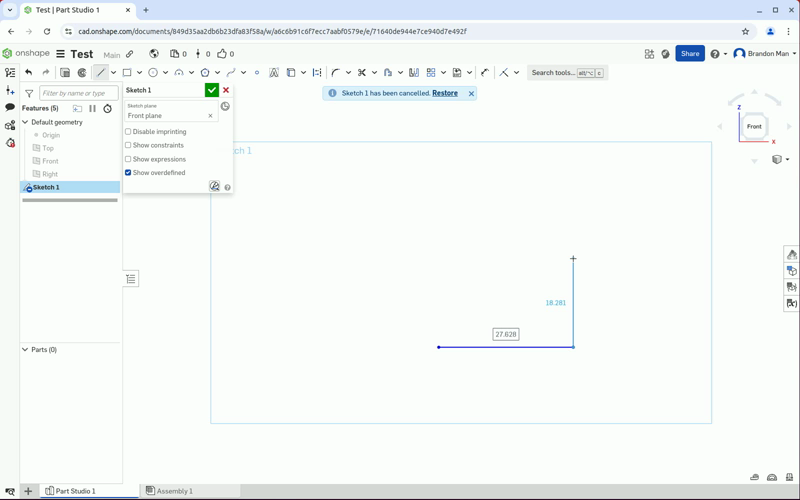
key_up(shift)
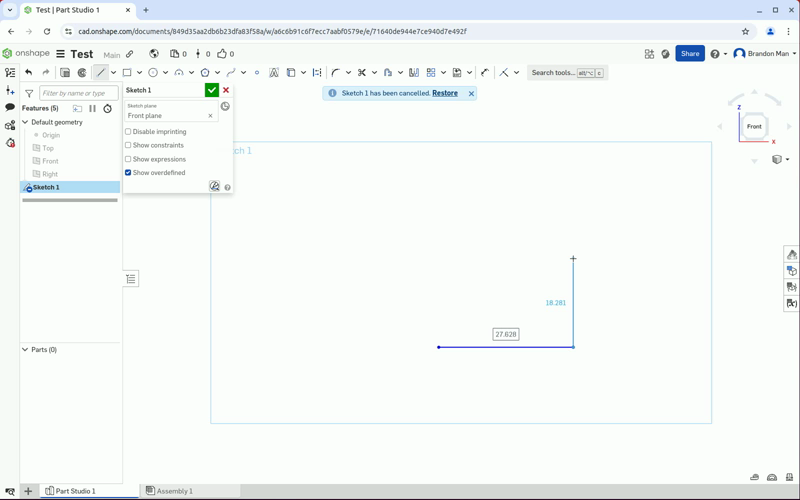
key_down(shift)
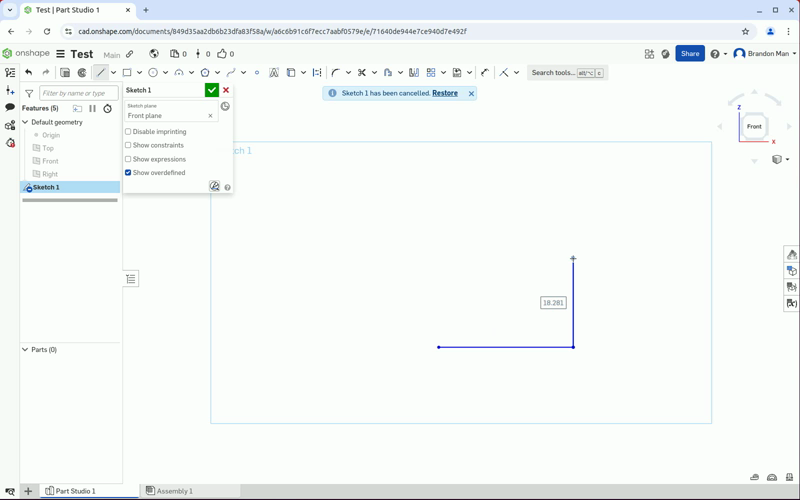
mouse_move(589, 258)
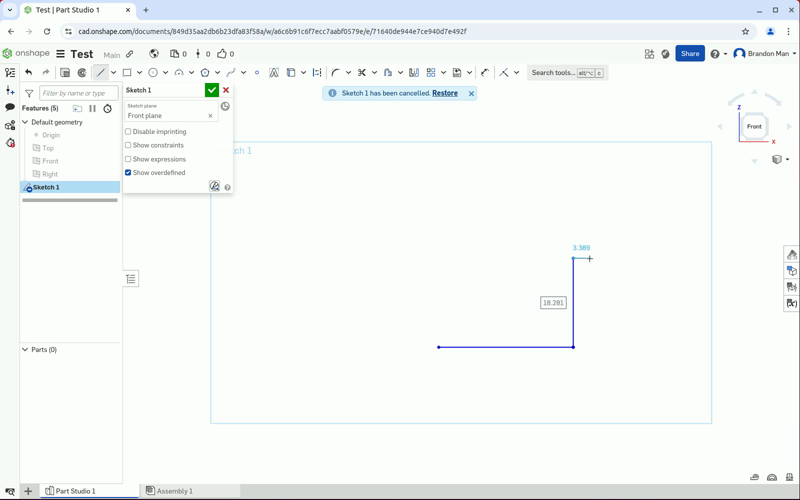
mouse_move(550, 258)
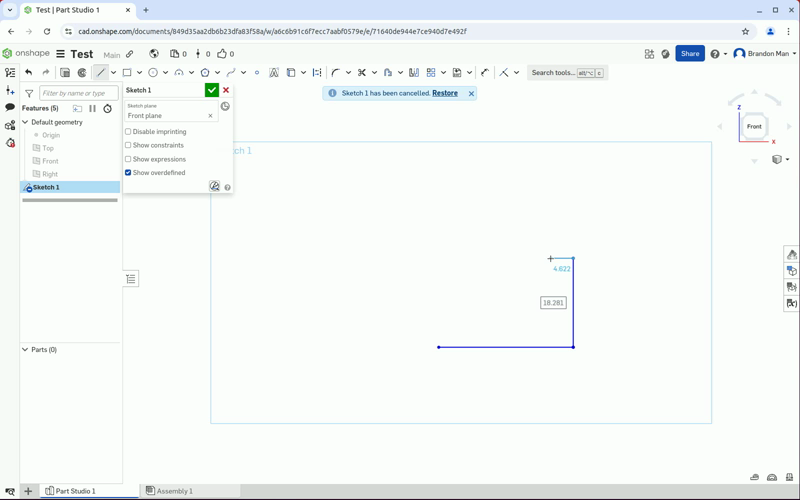
click(550, 258)
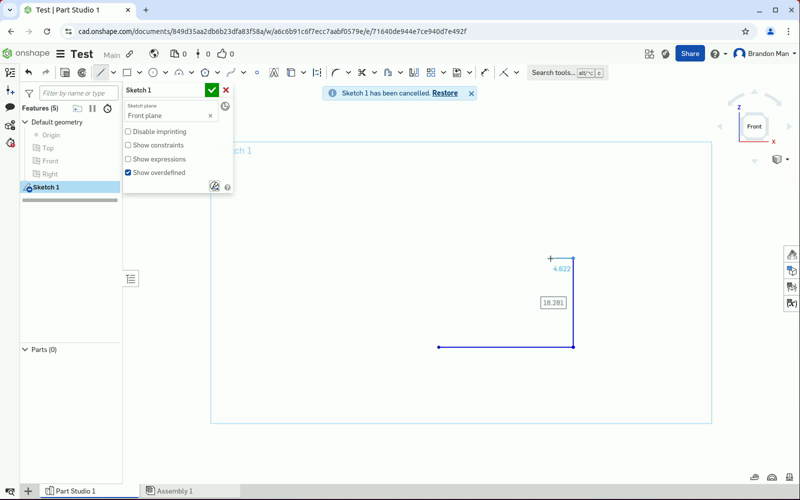
key_up(shift)
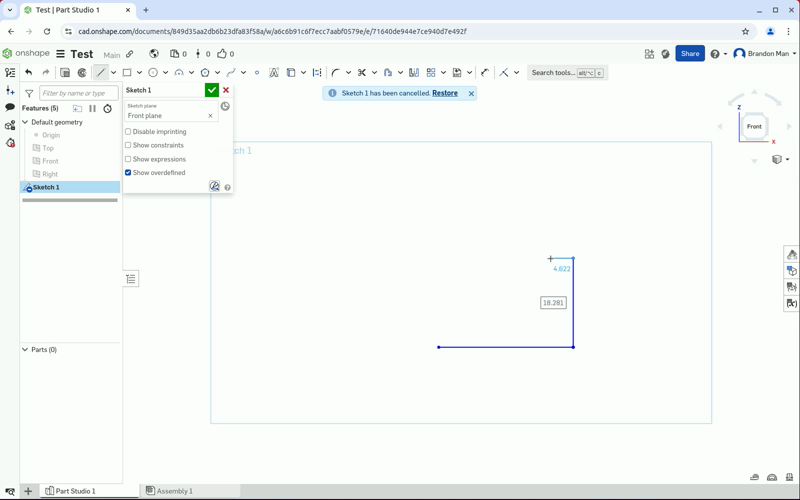
key_down(shift)
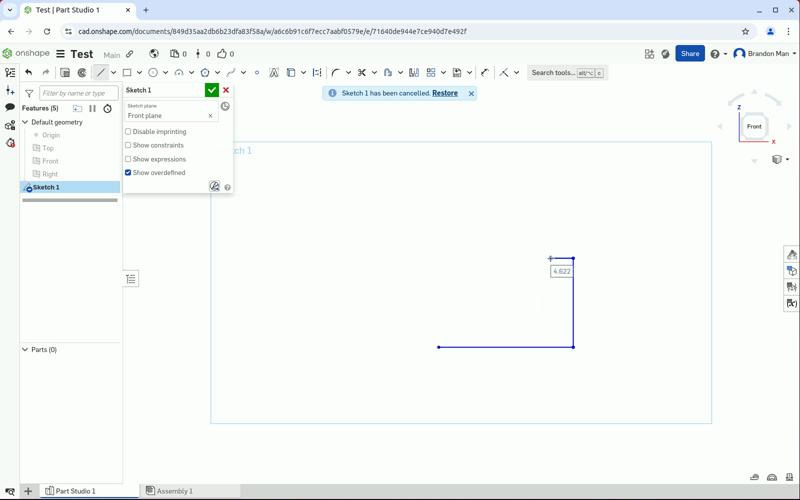
mouse_move(580, 258)
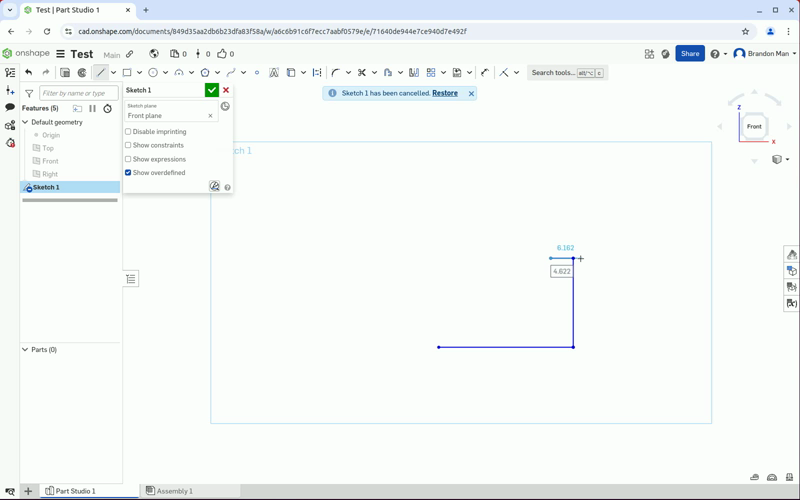
mouse_move(550, 302)
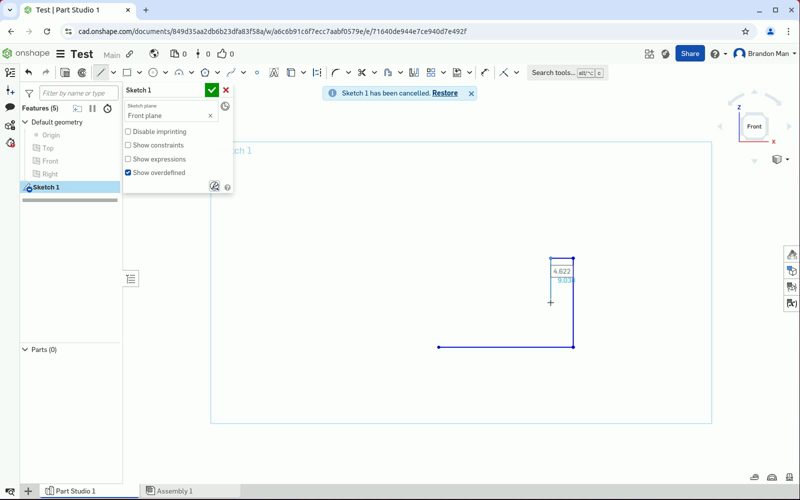
click(550, 302)
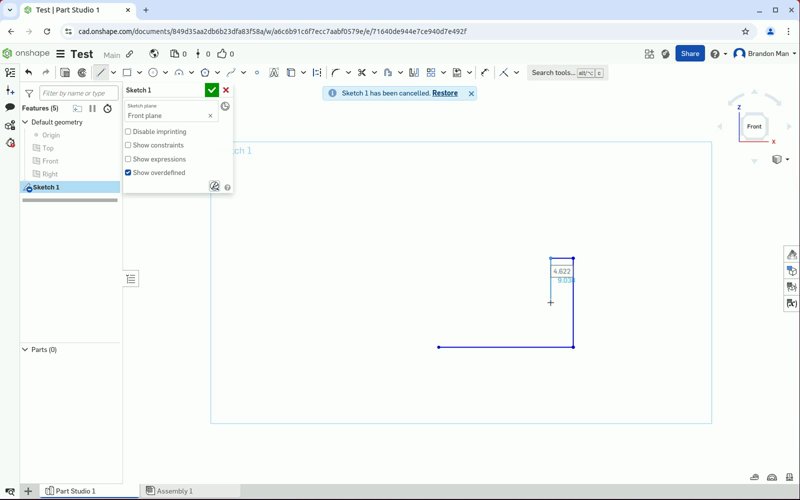
key_up(shift)
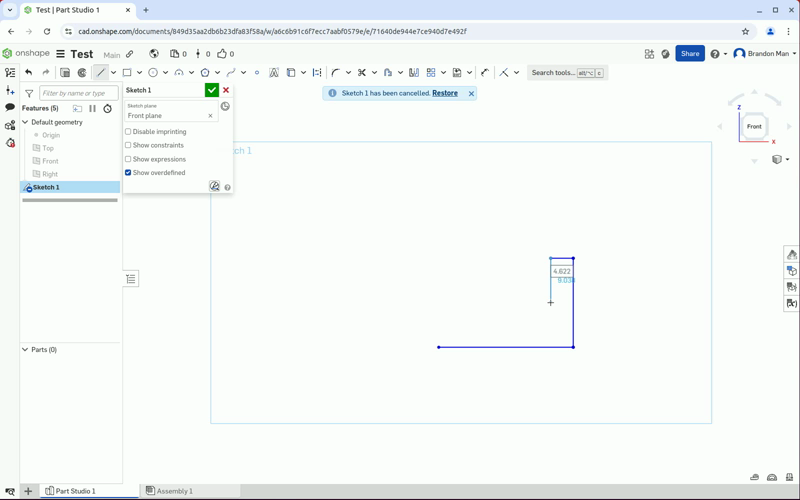
key_down(shift)
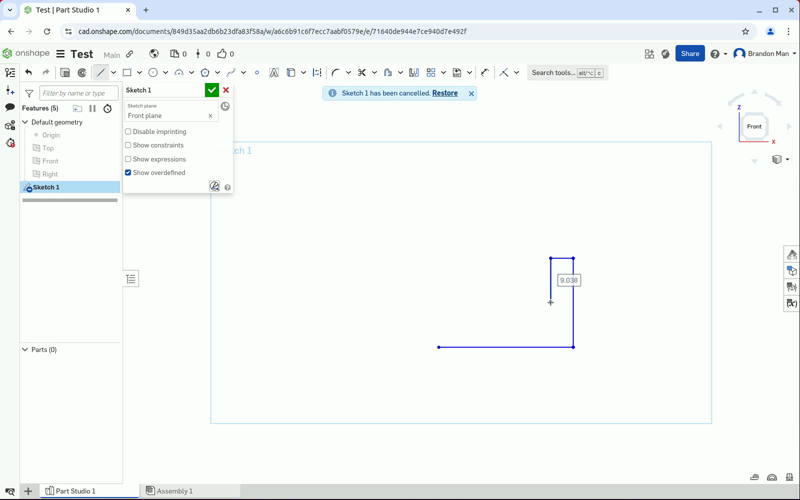
mouse_move(461, 302)
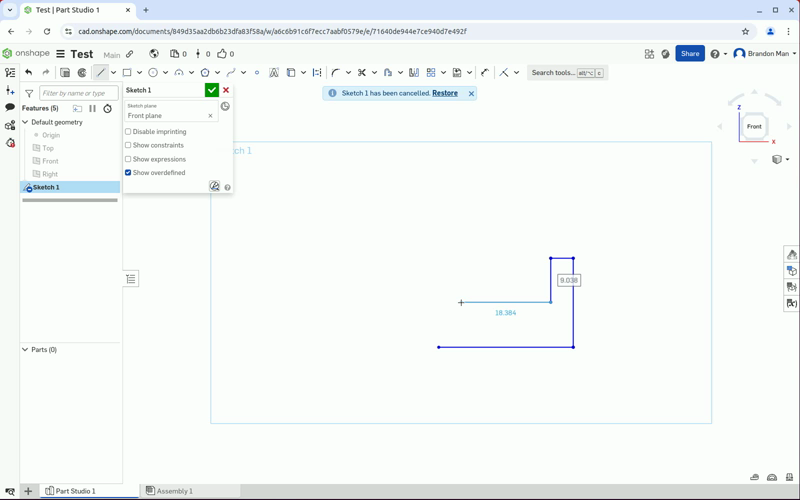
click(461, 302)
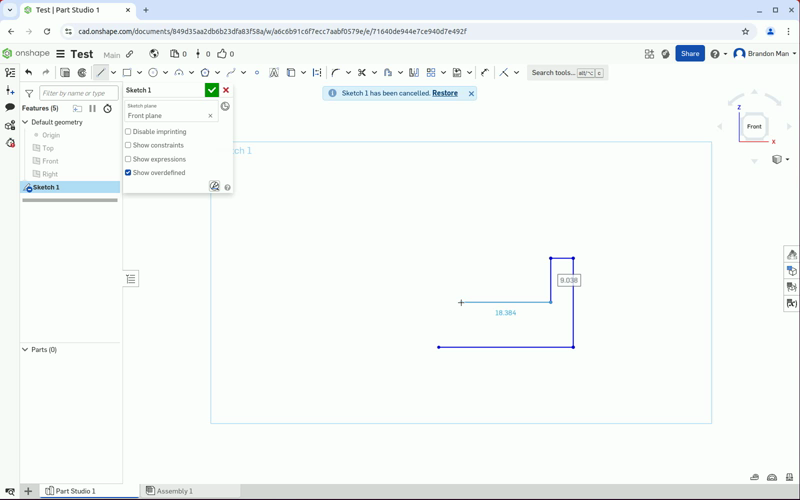
key_up(shift)
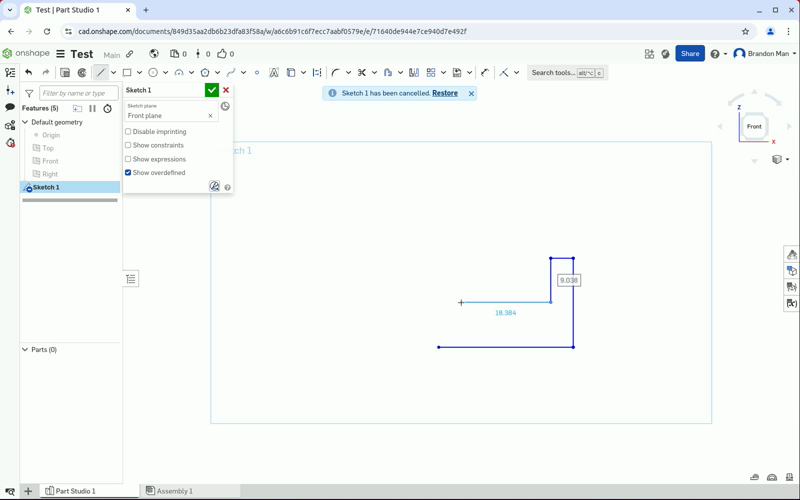
key_down(shift)
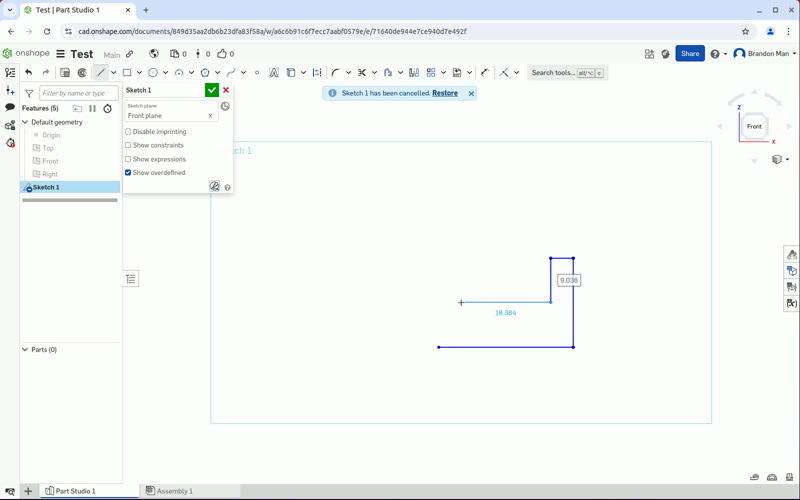
mouse_move(491, 302)
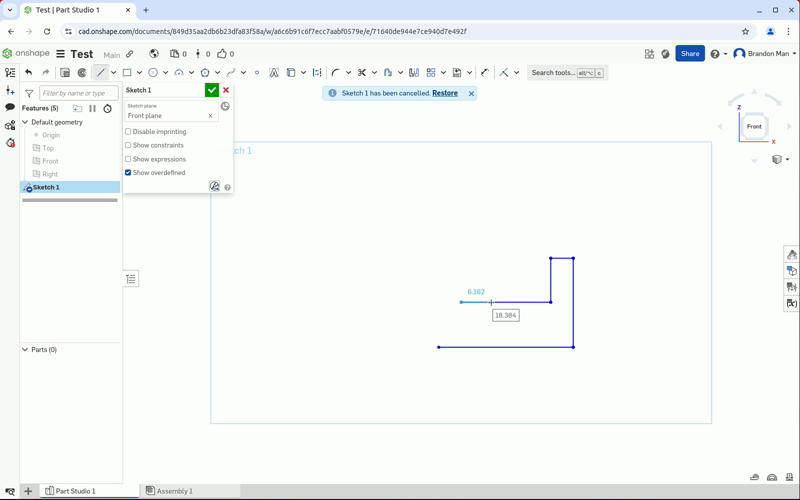
mouse_move(461, 258)
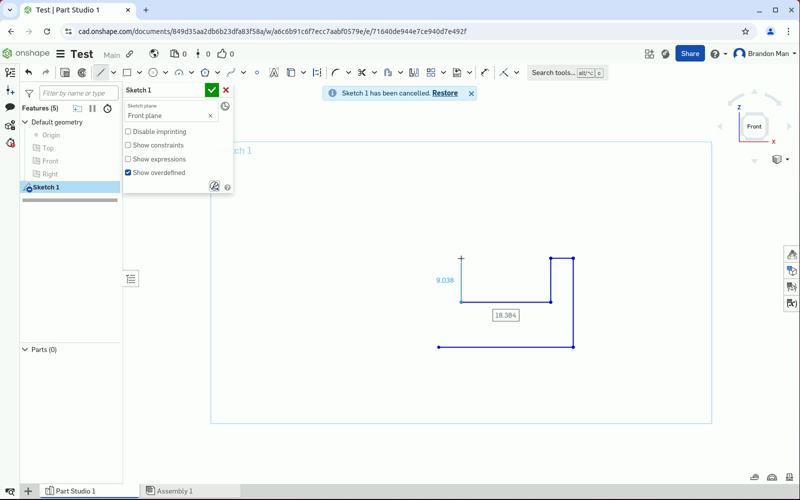
click(461, 258)
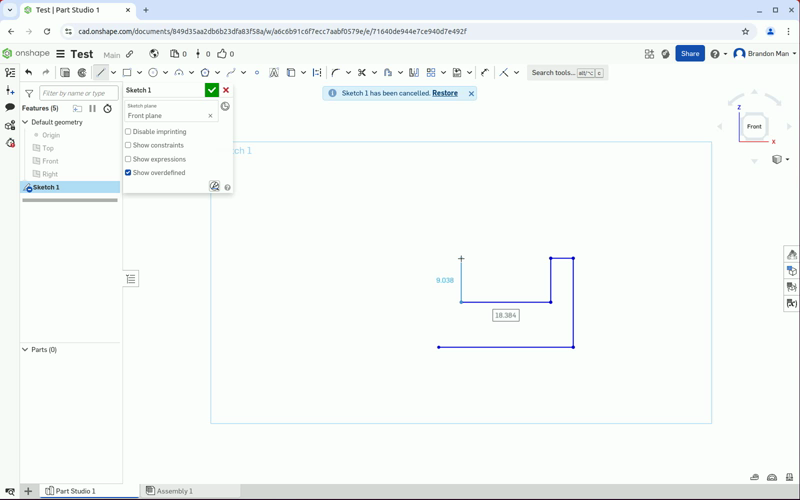
key_up(shift)
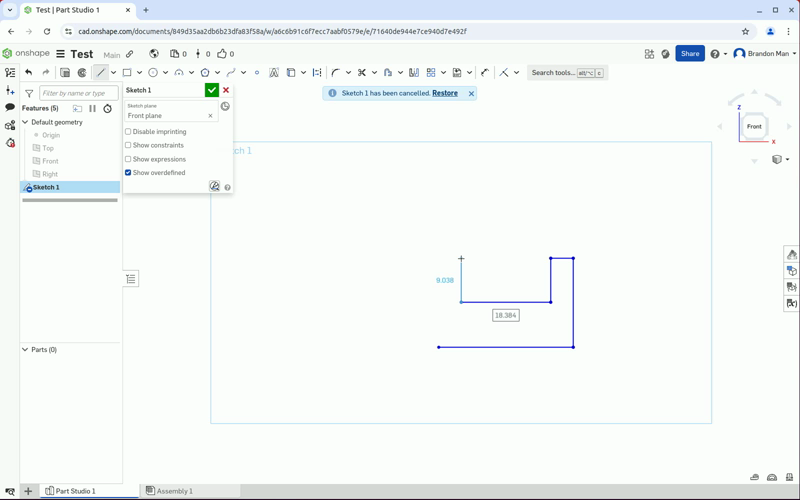
key_down(shift)
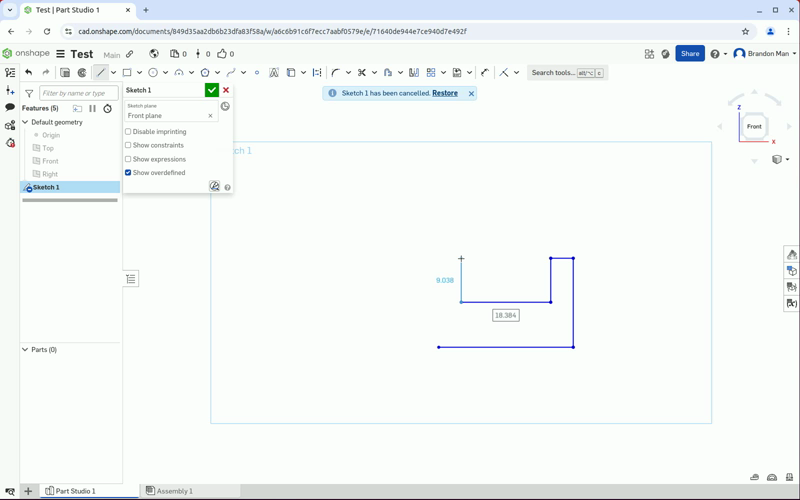
mouse_move(491, 258)
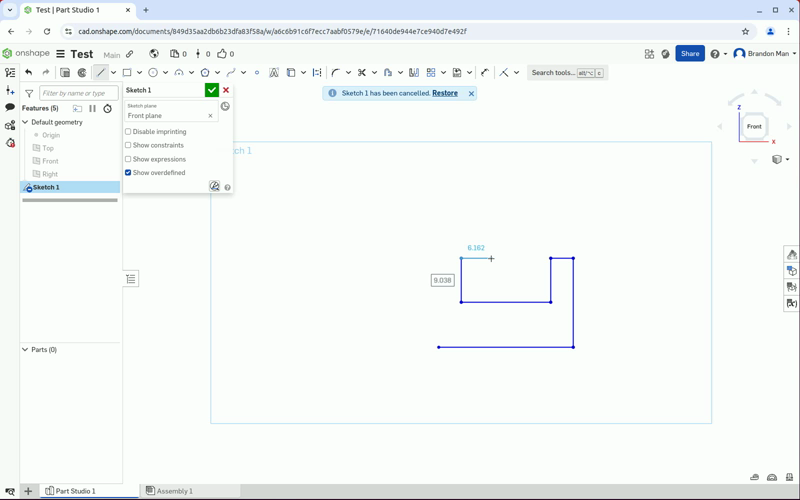
mouse_move(438, 258)
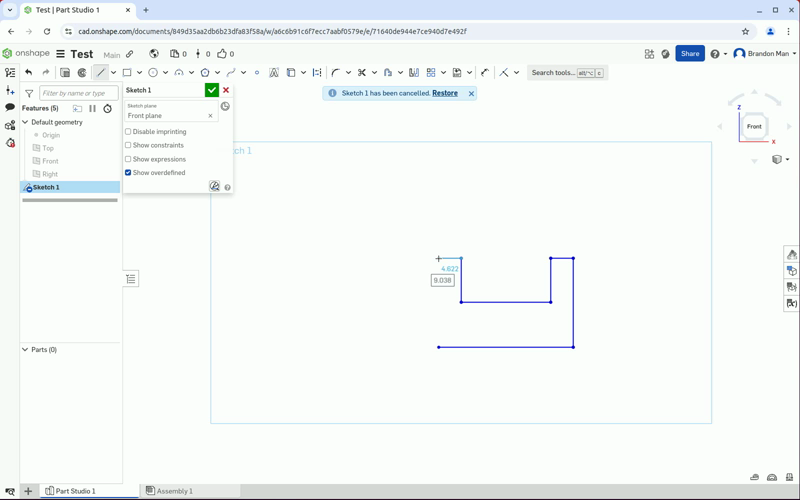
click(438, 258)
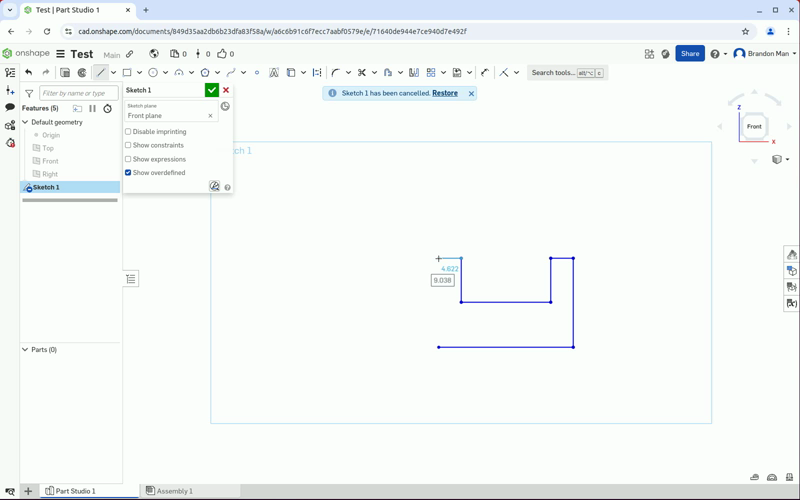
key_up(shift)
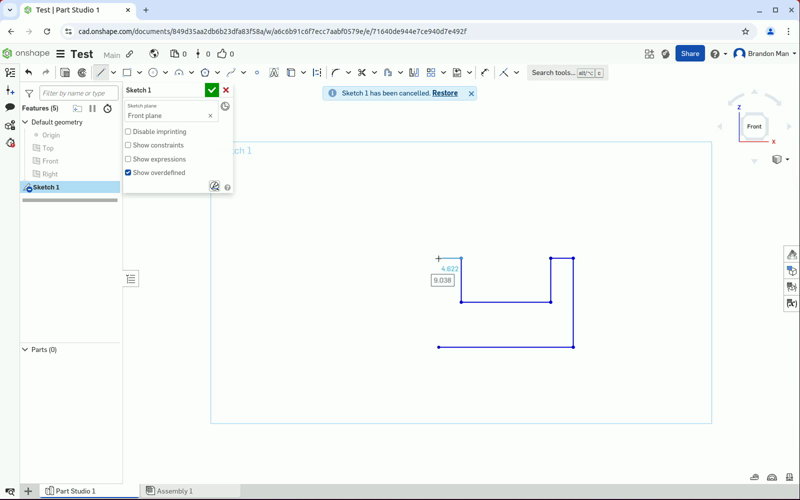
key_down(shift)
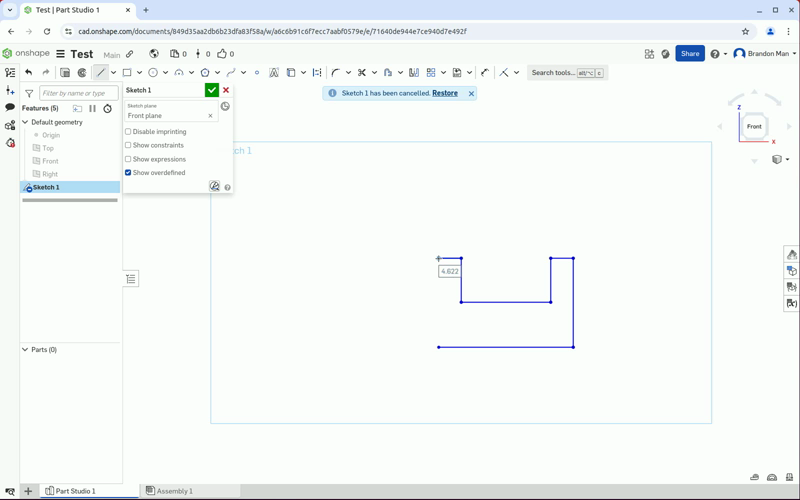
mouse_move(438, 347)
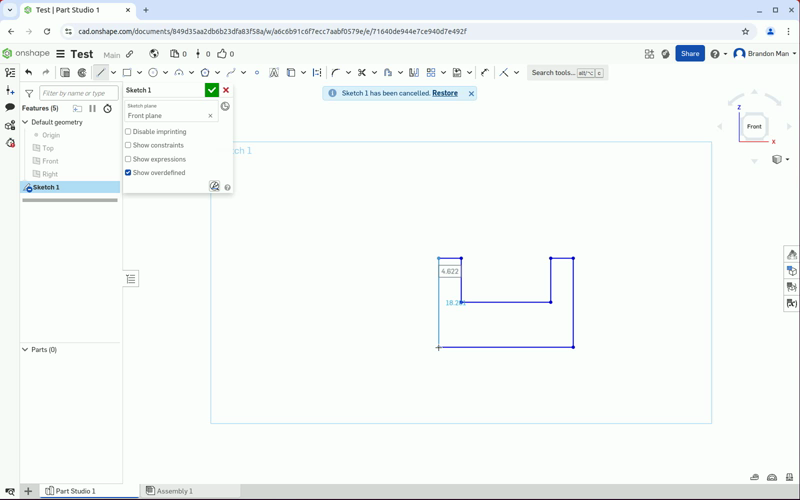
key_up(shift)
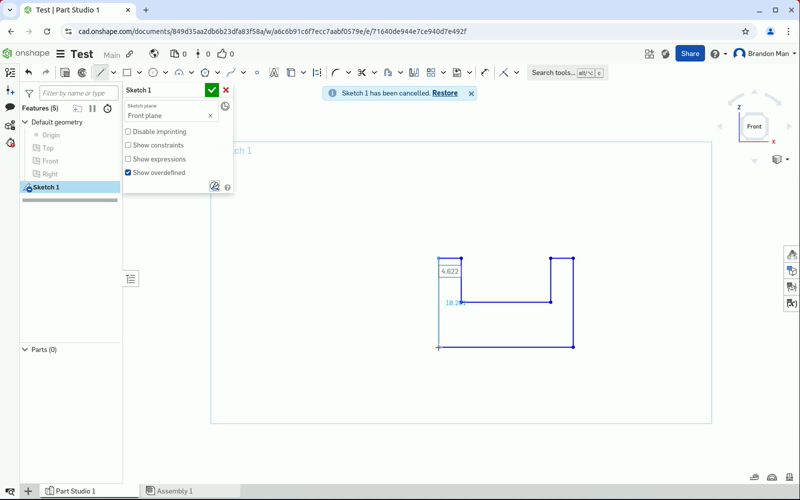
click(438, 347)
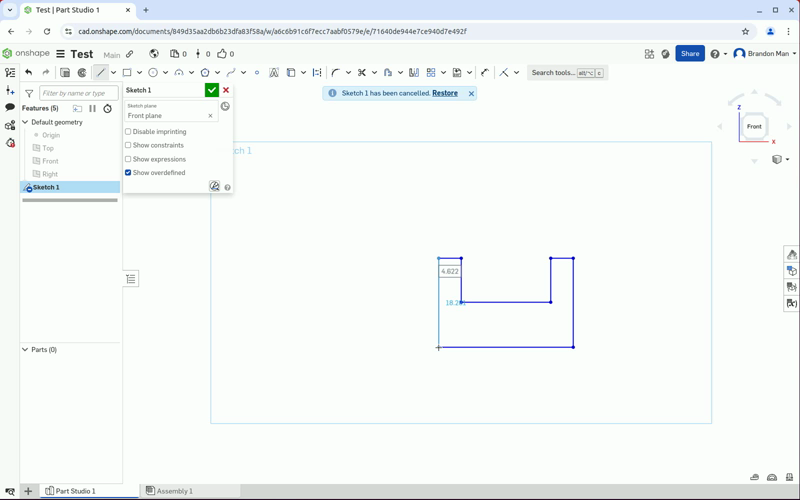
key(esc)
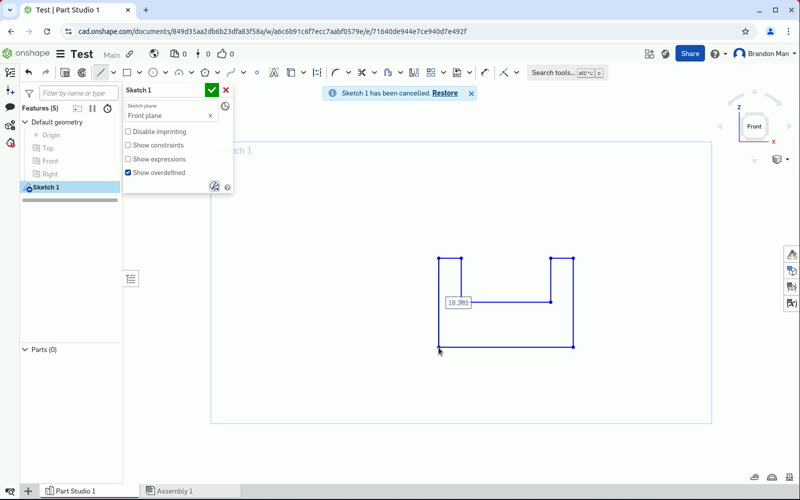
mouse_move(543, 324)
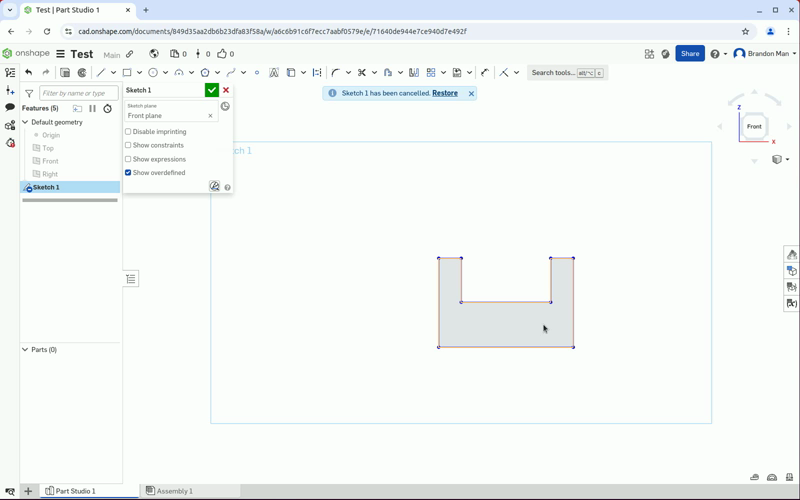
click(543, 324)
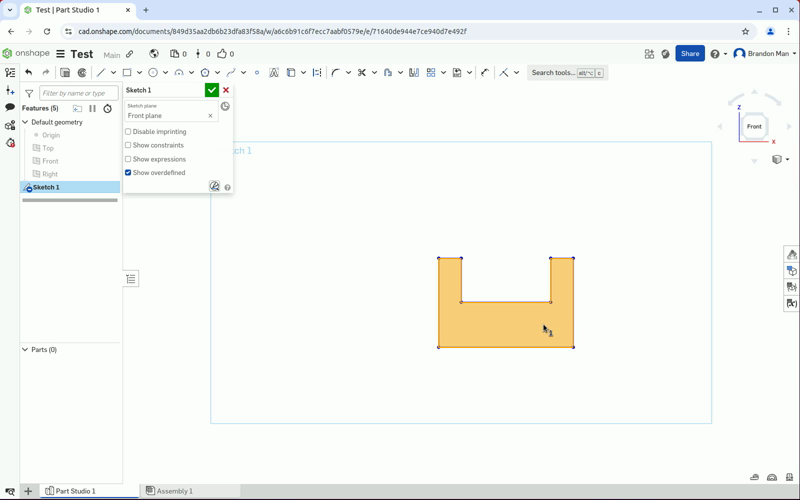
mouse_move(73, 352)
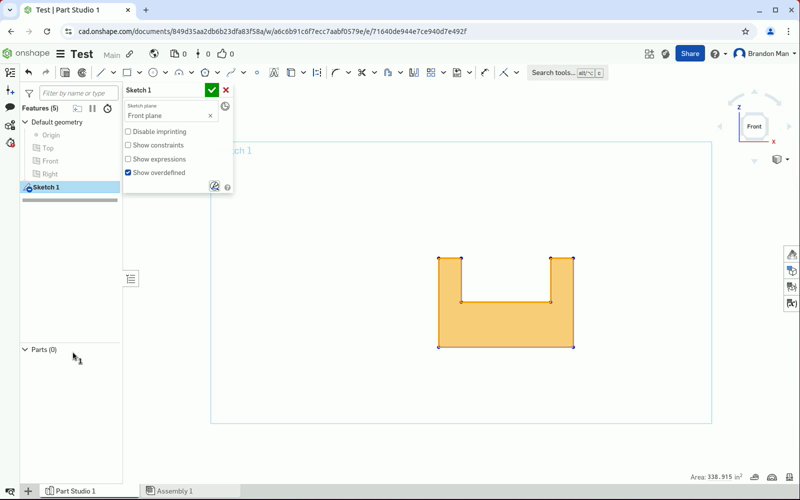
key(shift+y)
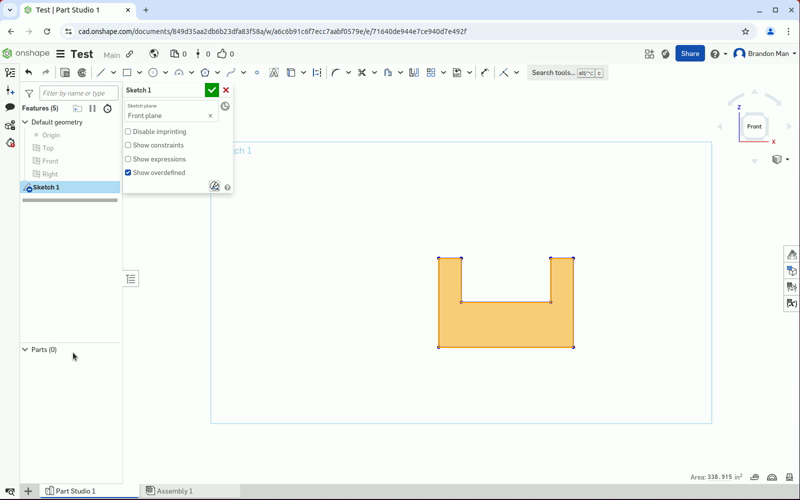
key(shift+e)
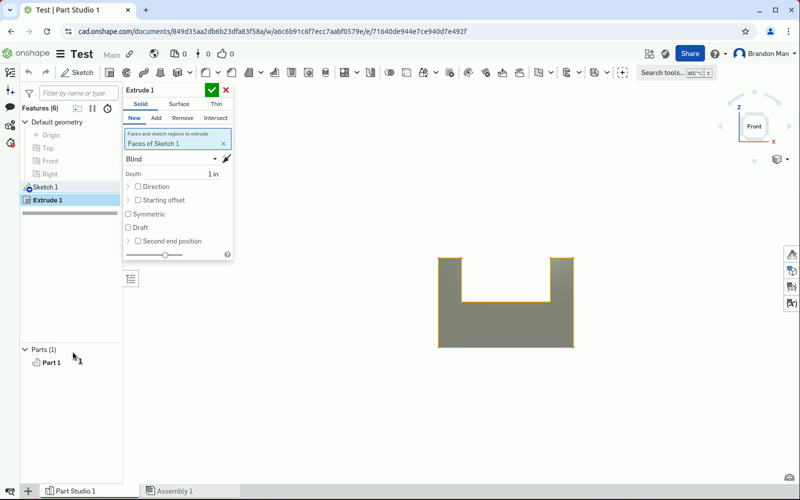
mouse_move(143, 106)
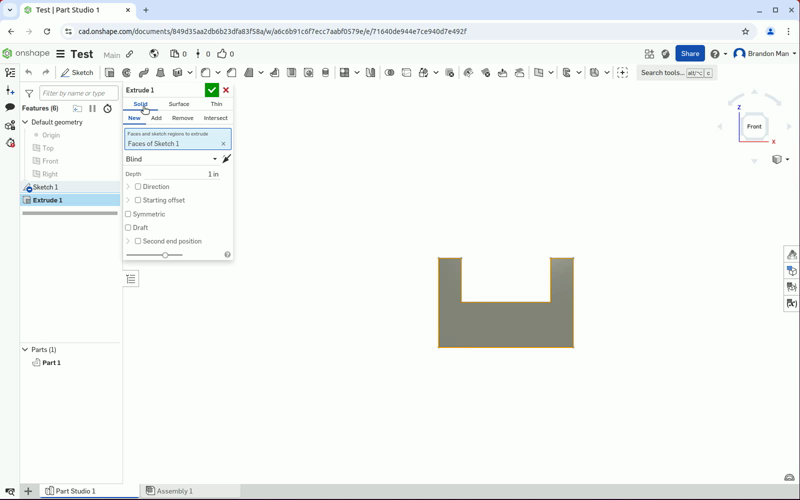
click(143, 106)
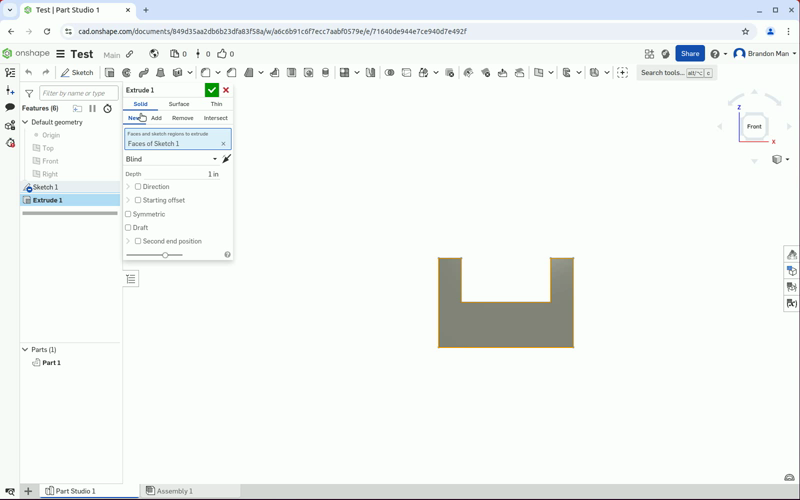
mouse_move(137, 120)
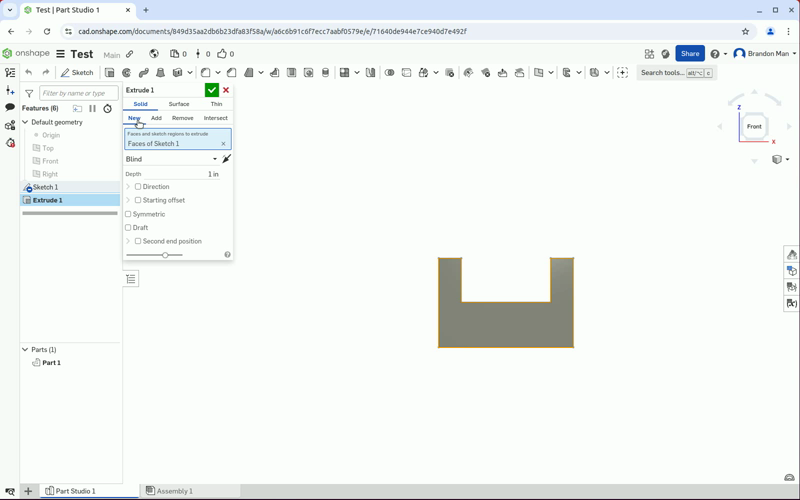
click(137, 120)
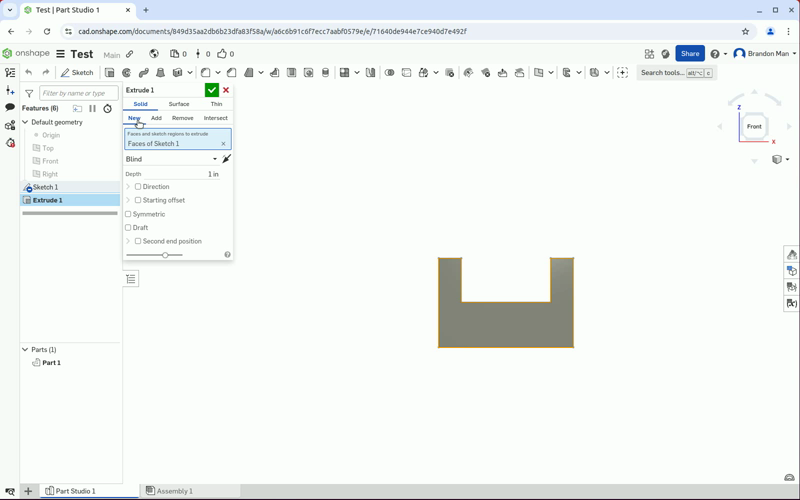
key(tab, 4)
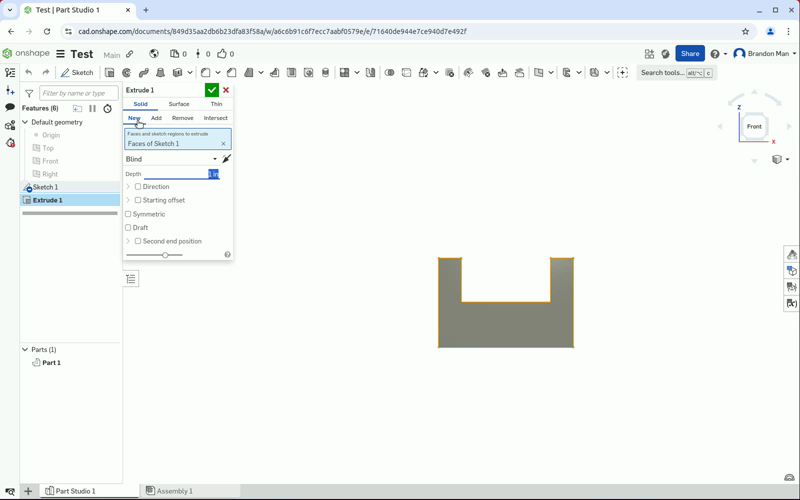
text(23.108)
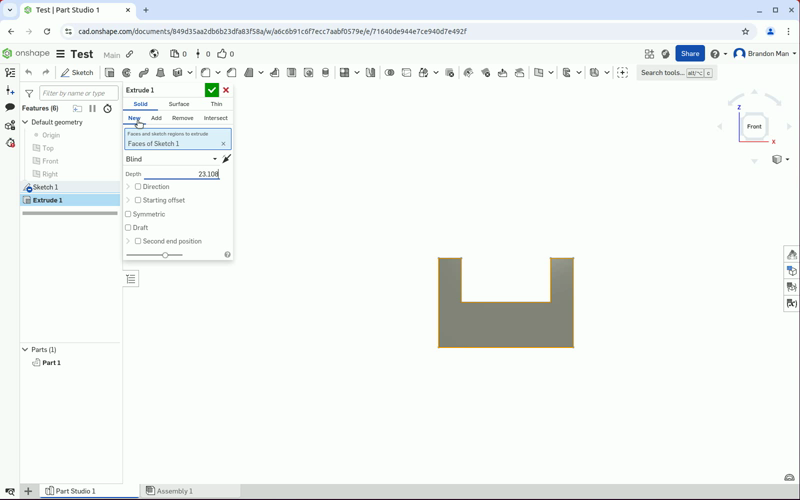
key(enter)
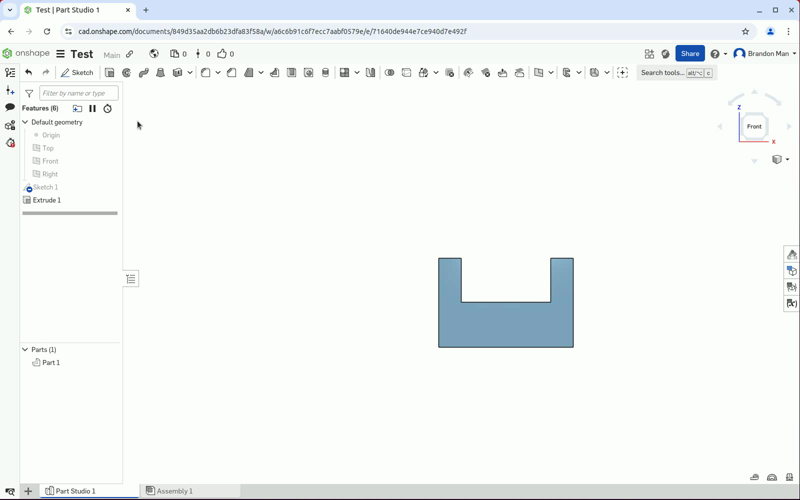
key(shift+h)
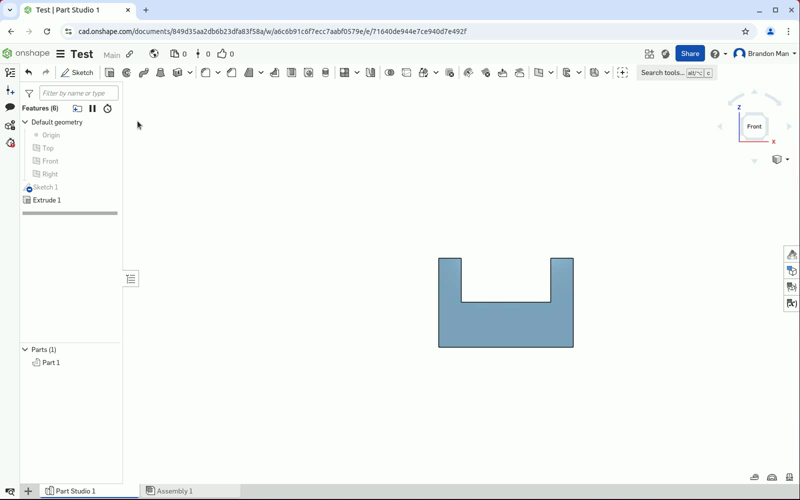
key(shift+h)
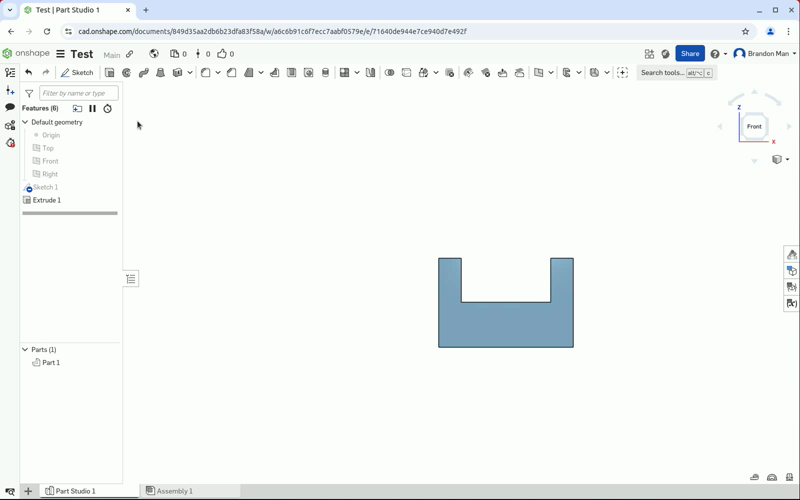
mouse_move(73, 189)
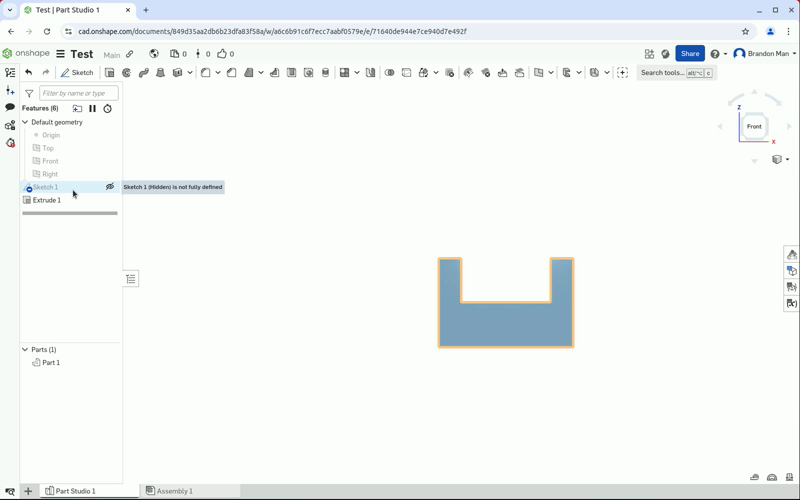
click(73, 189)
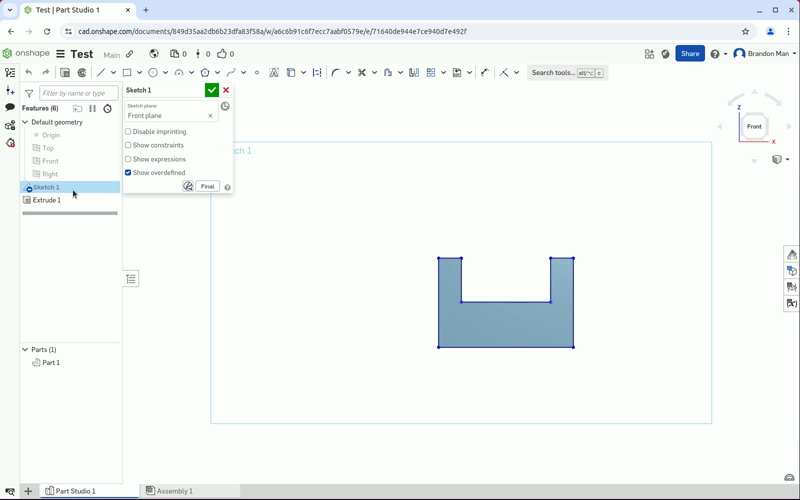
mouse_move(229, 92)
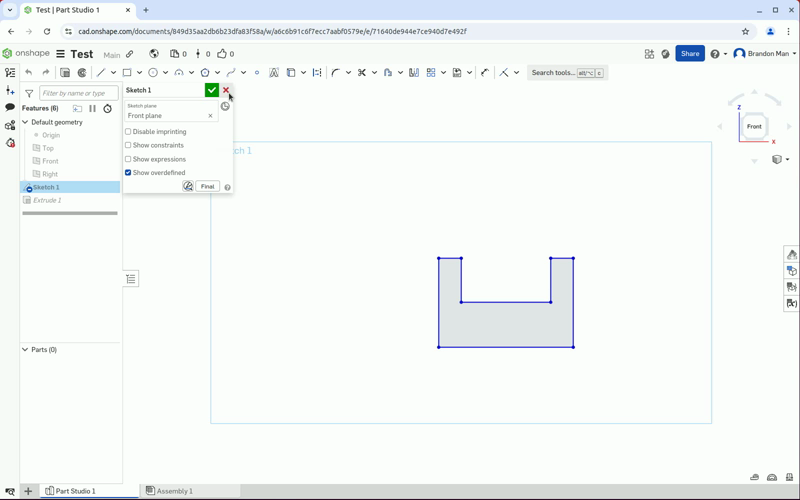
click(229, 92)
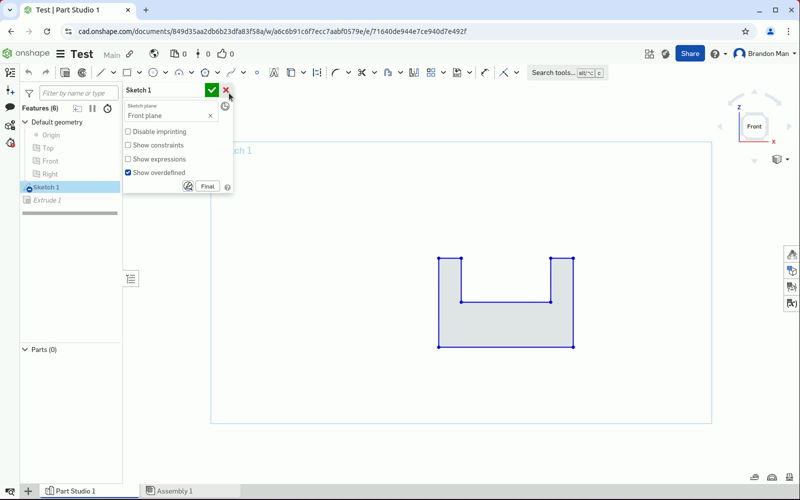
key(shift+s)
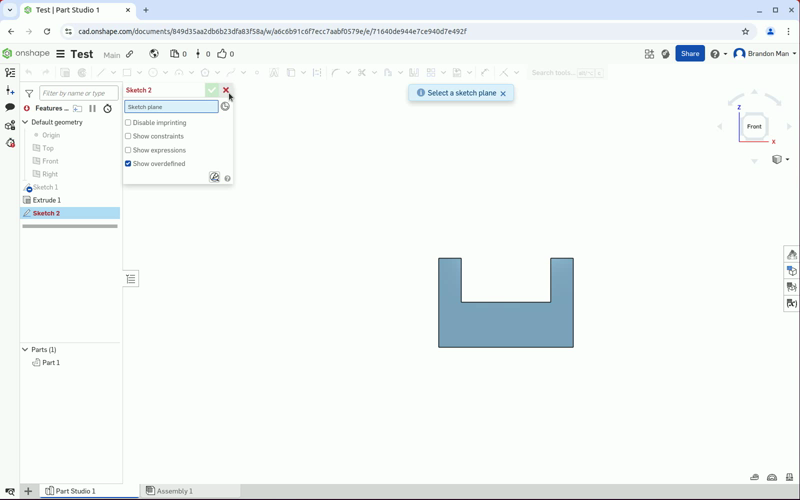
mouse_move(73, 163)
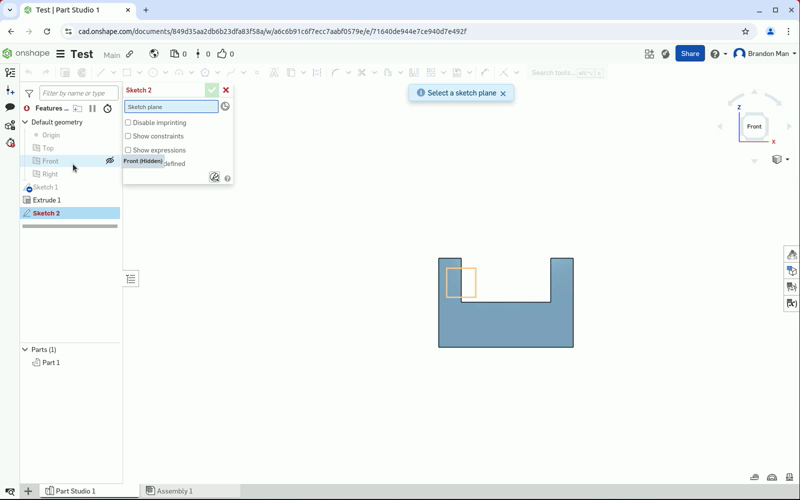
click(73, 163)
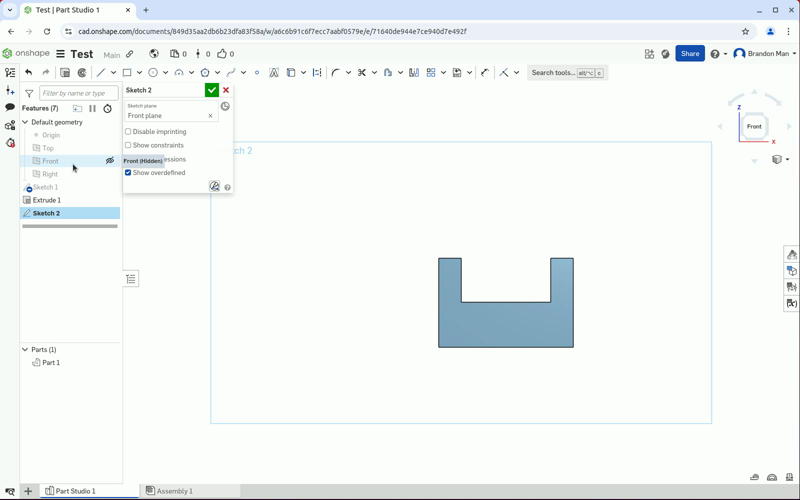
mouse_move(73, 352)
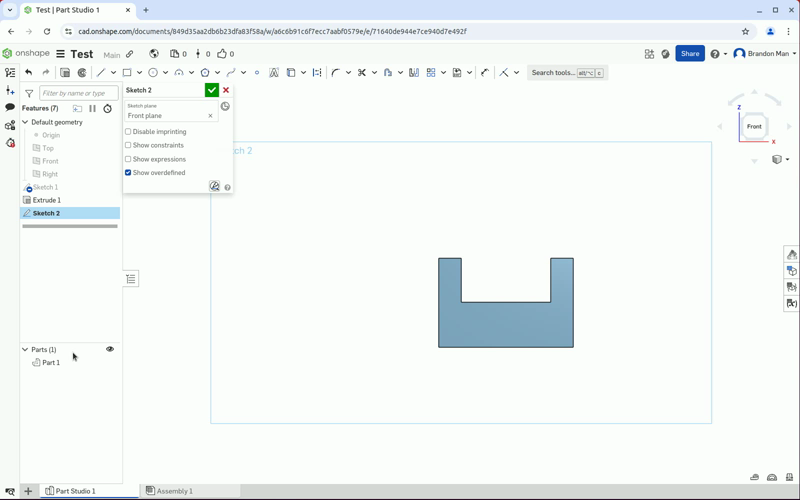
key(y)
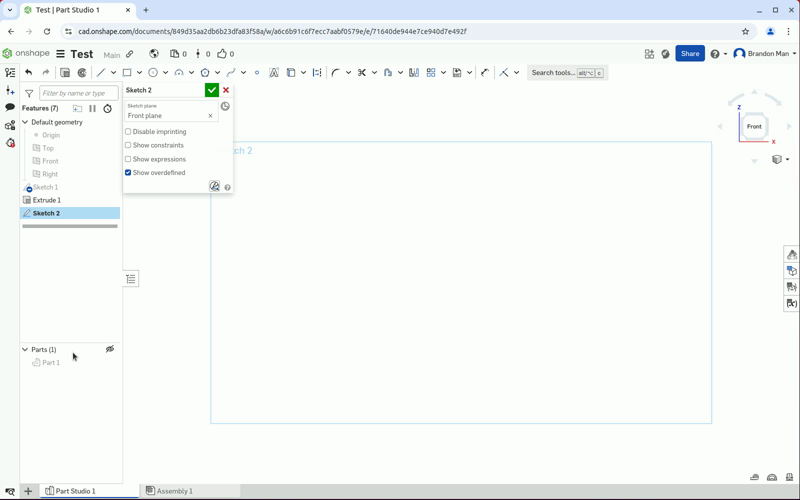
key(l)
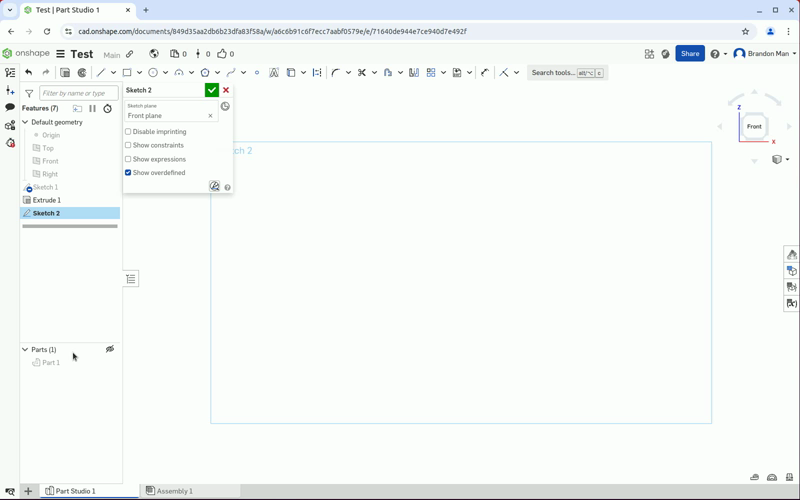
key_down(shift)
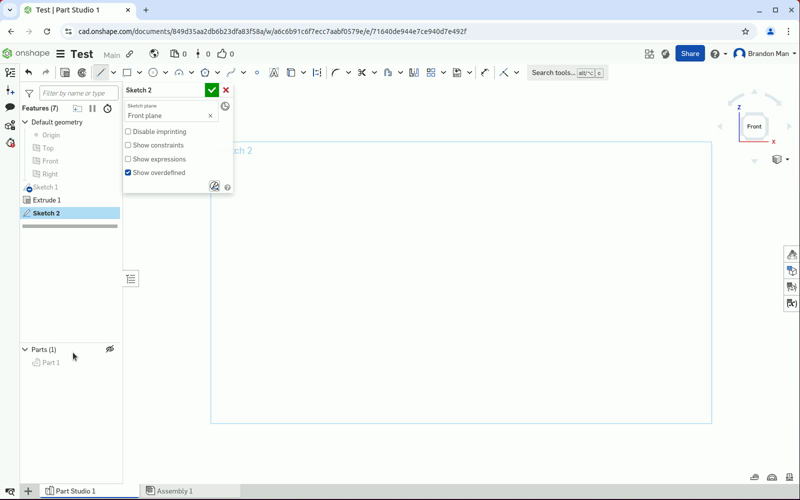
mouse_move(460, 301)
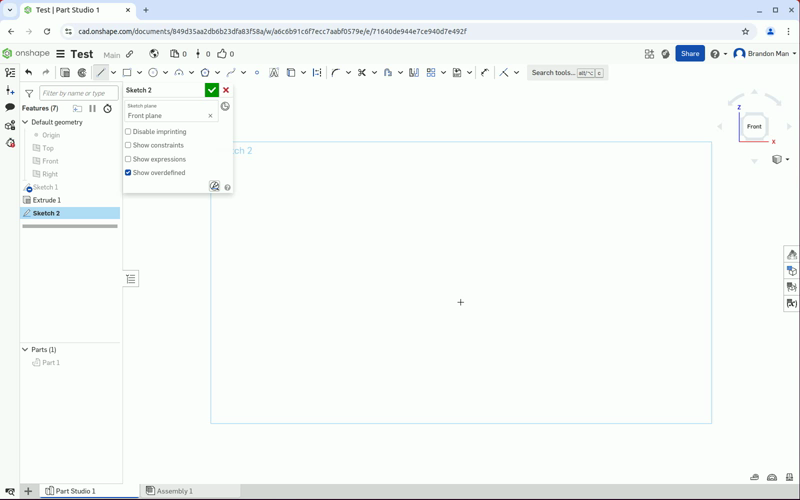
click(460, 301)
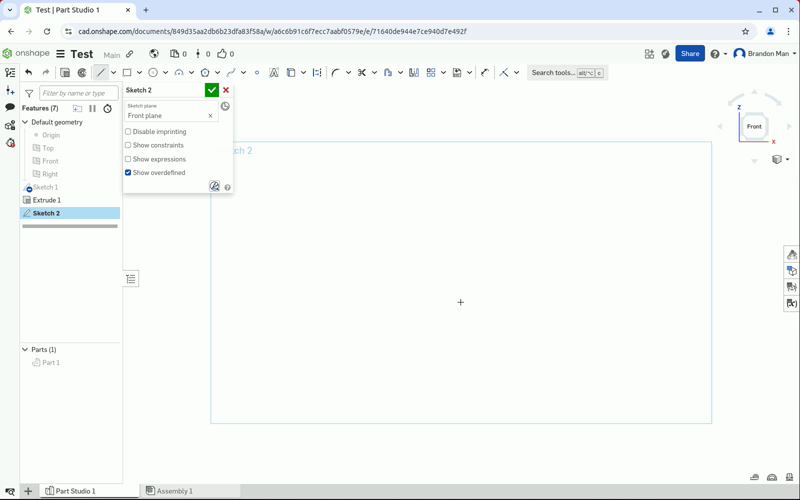
key_up(shift)
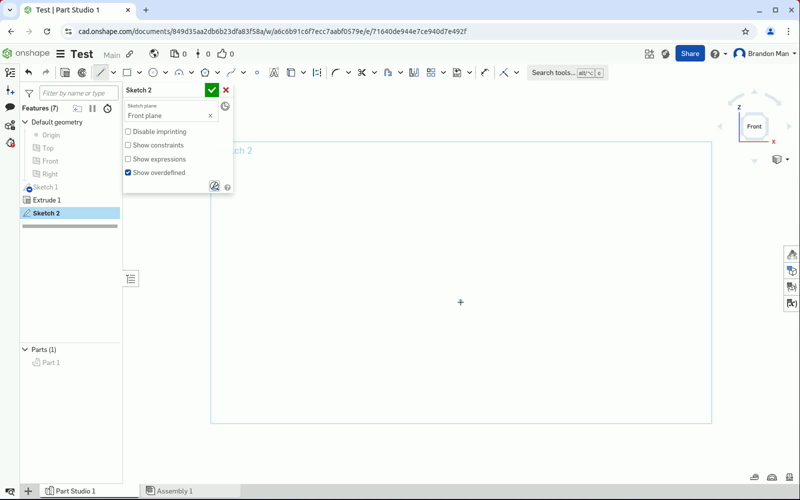
key_down(shift)
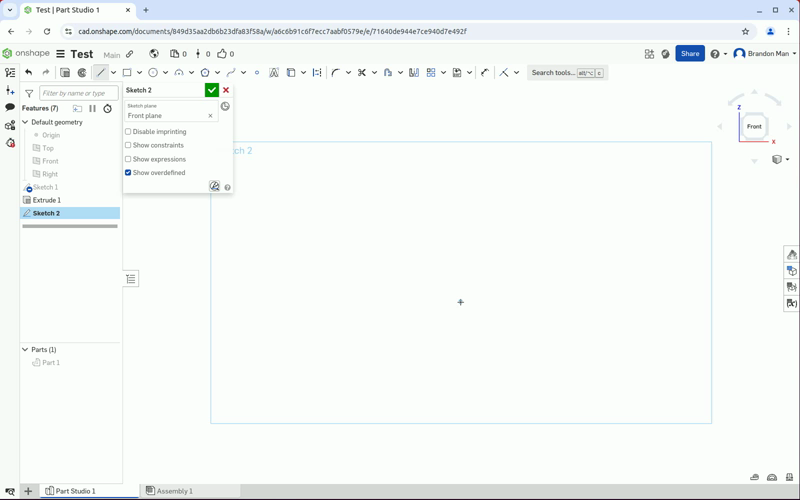
mouse_move(551, 301)
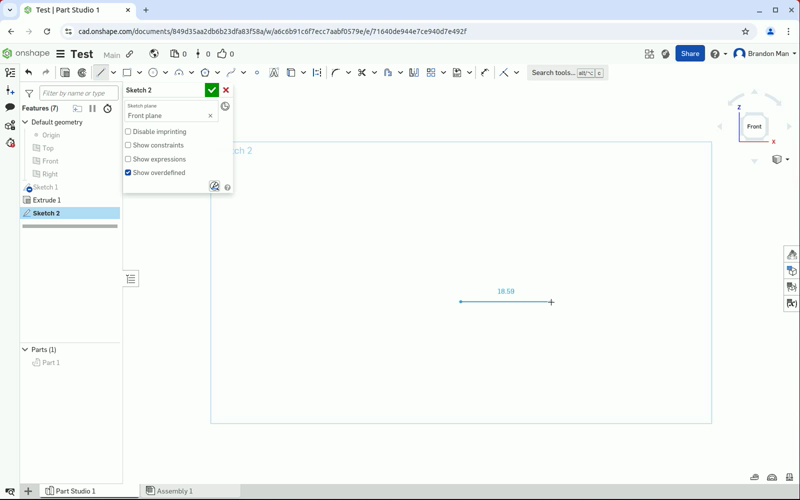
click(551, 301)
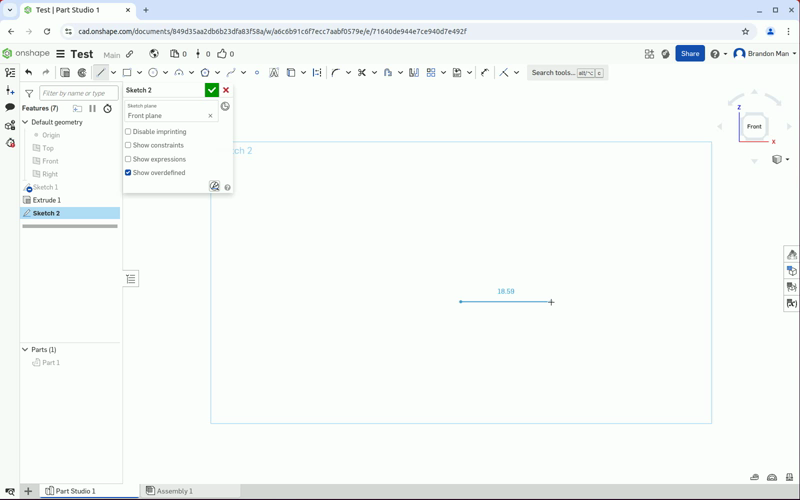
key_up(shift)
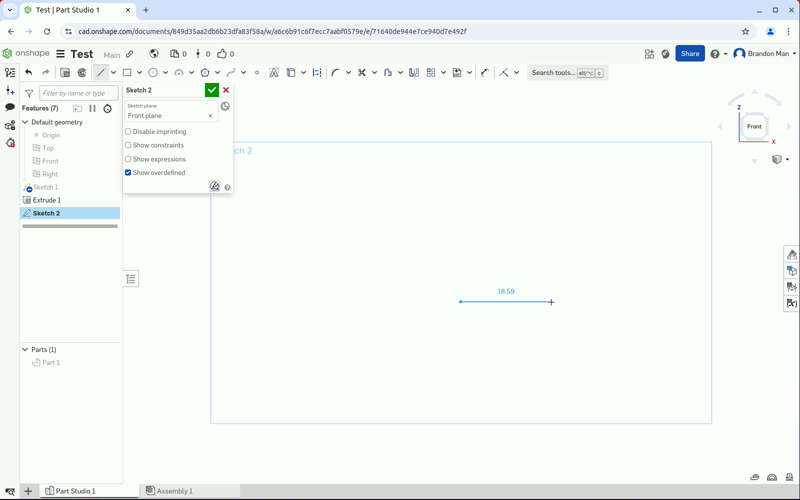
key_down(shift)
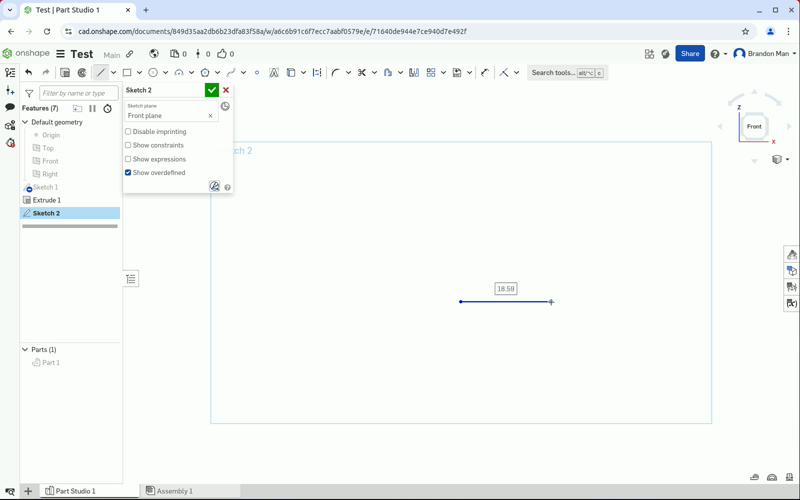
mouse_move(581, 301)
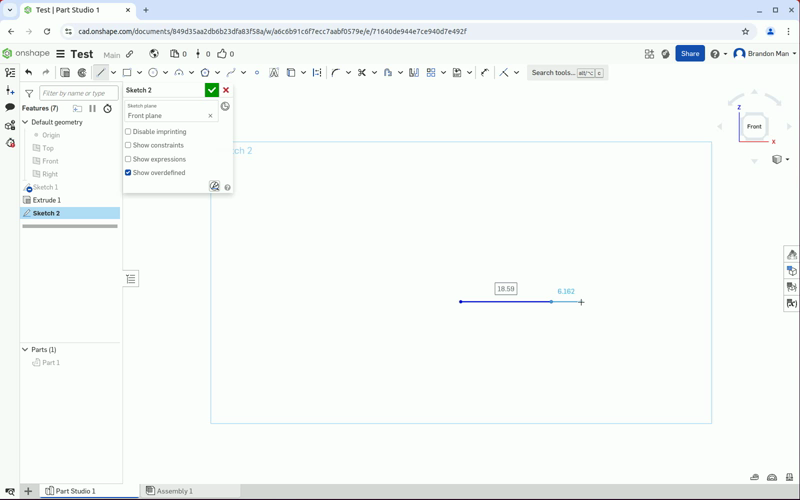
mouse_move(551, 255)
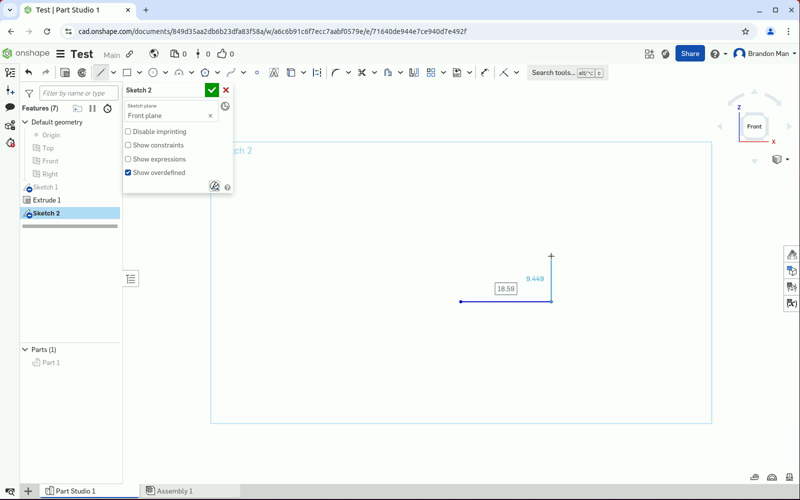
click(551, 255)
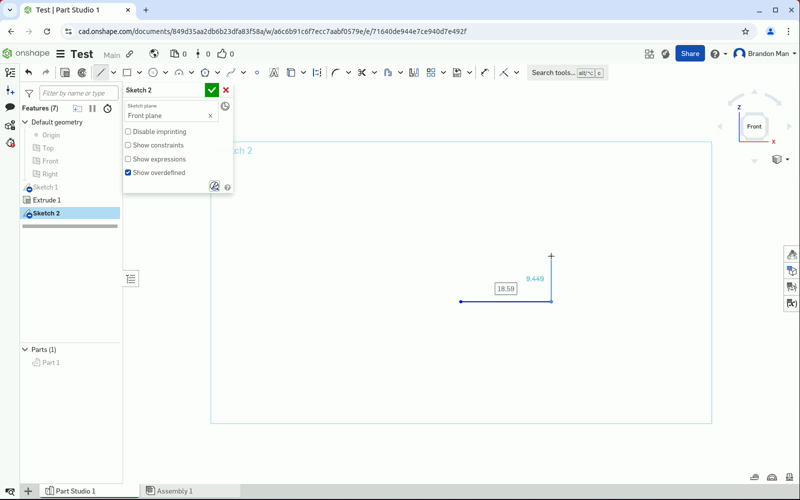
key_up(shift)
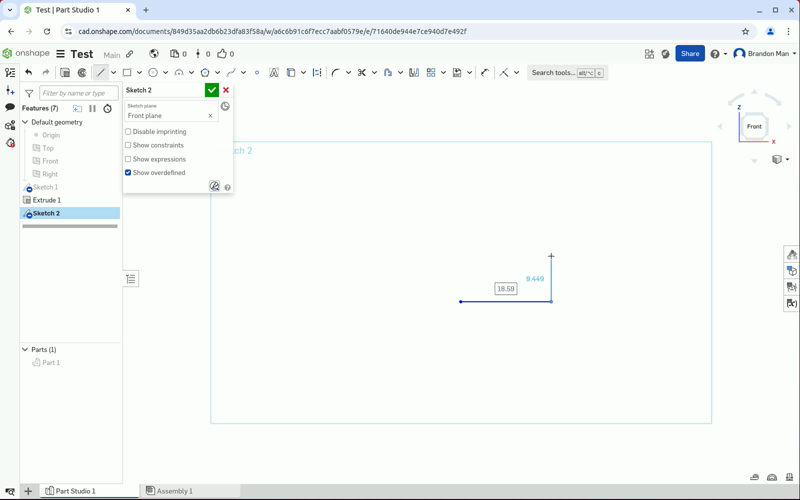
key_down(shift)
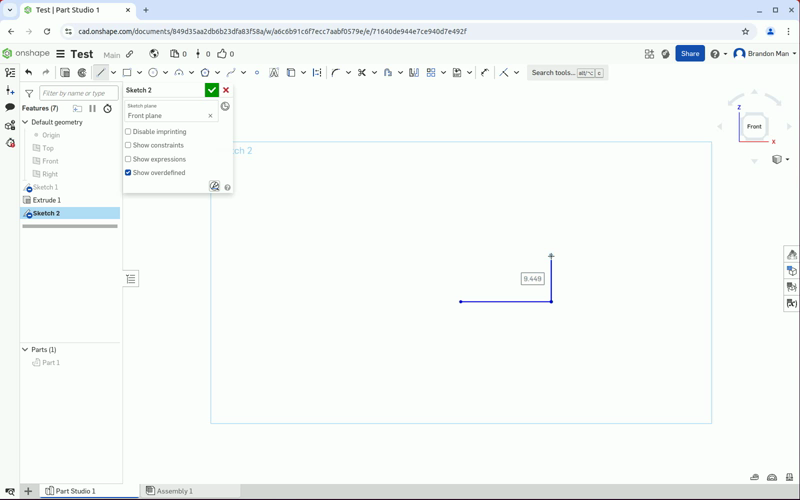
mouse_move(460, 255)
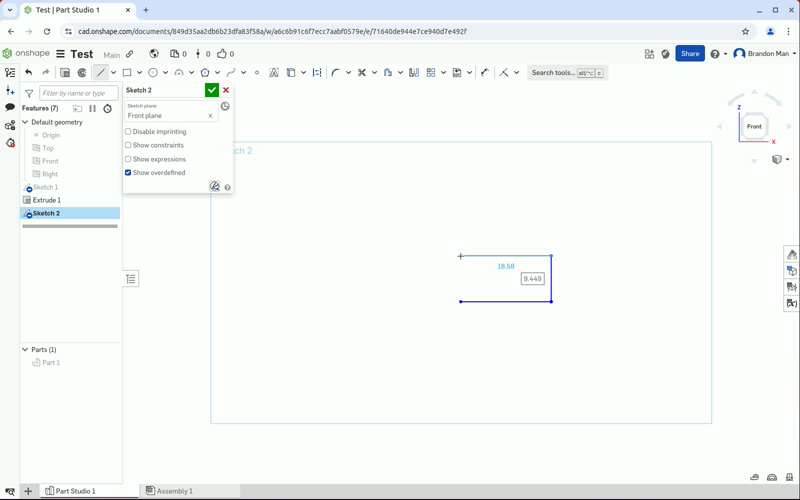
click(460, 255)
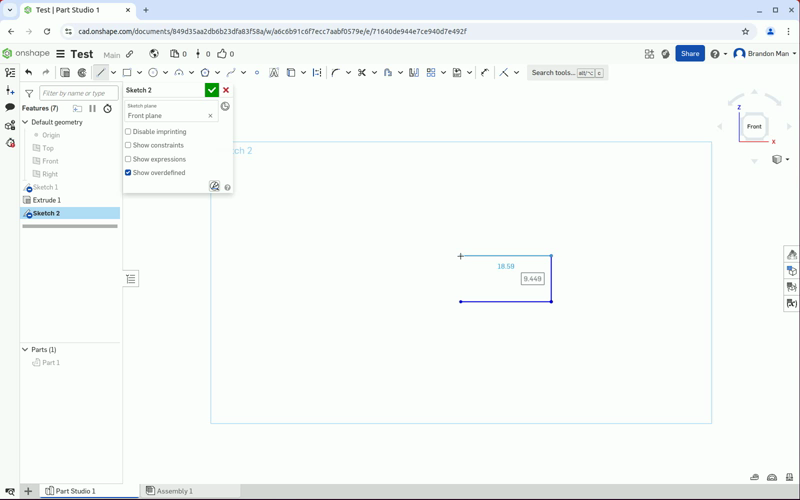
key_up(shift)
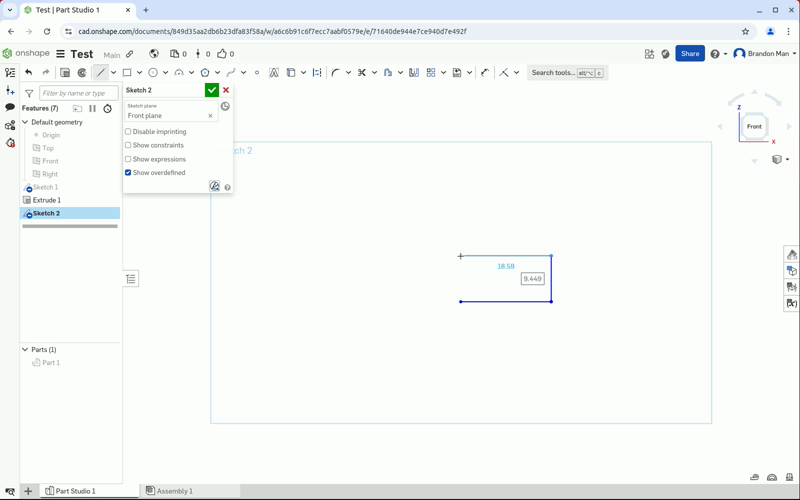
mouse_move(490, 255)
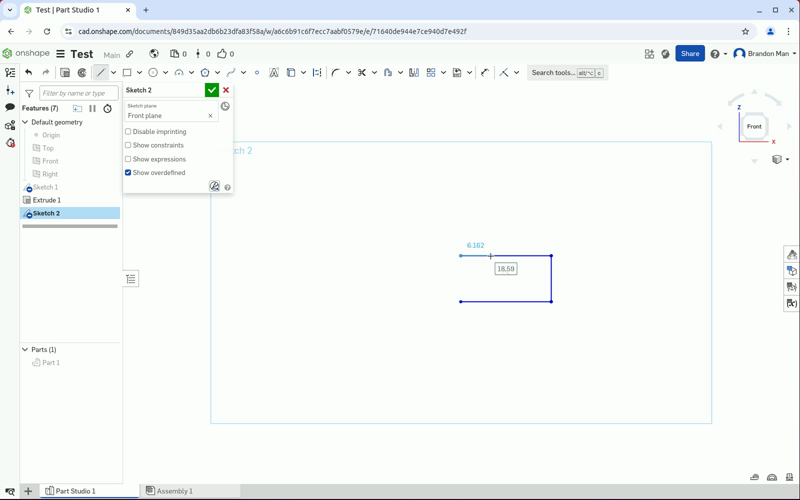
key_down(shift)
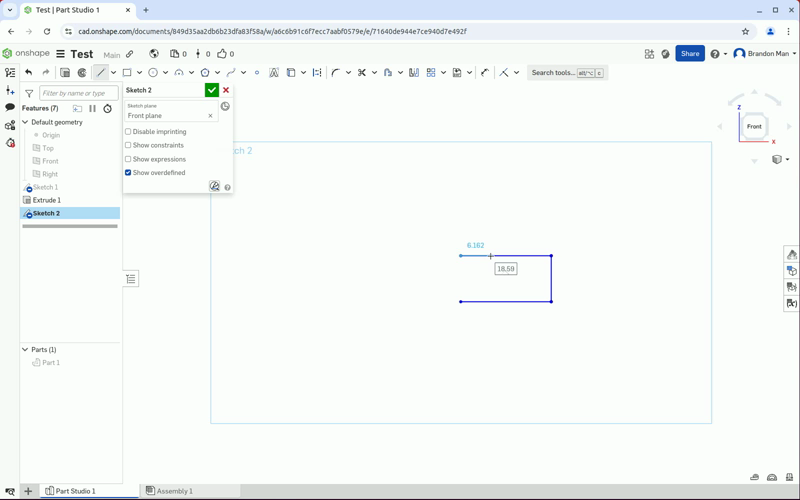
mouse_move(460, 301)
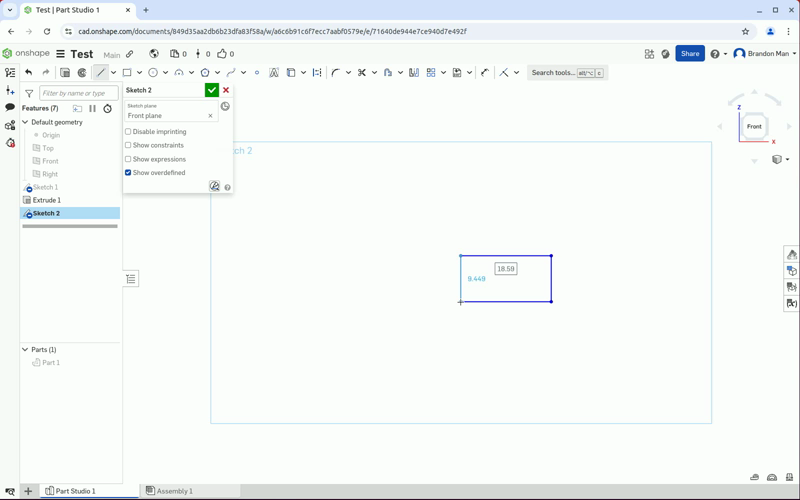
key_up(shift)
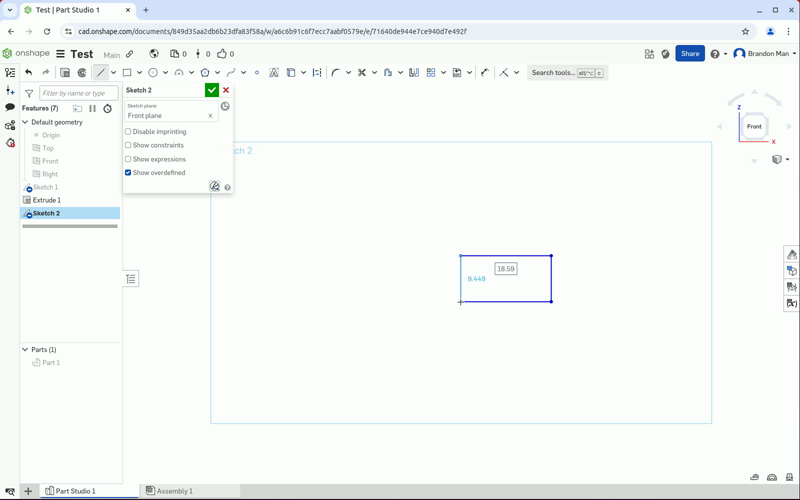
click(460, 301)
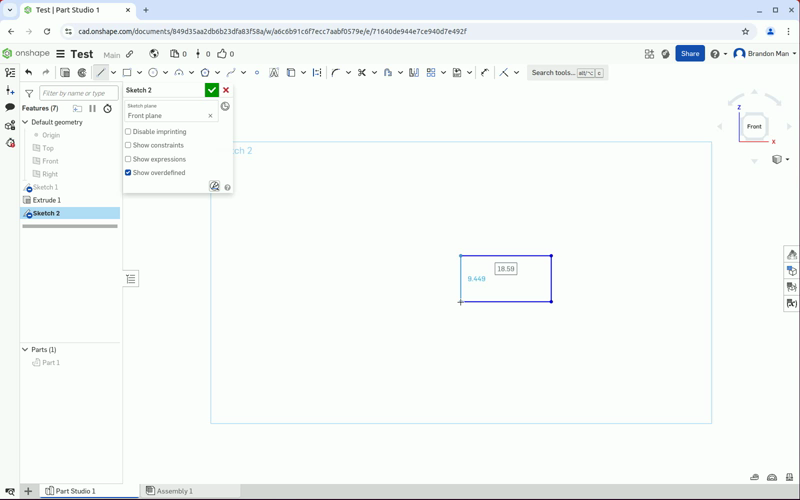
key(esc)
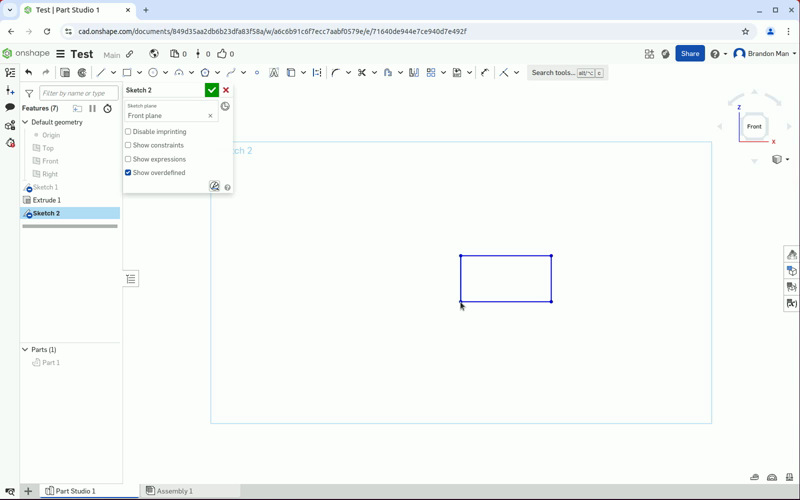
mouse_move(505, 294)
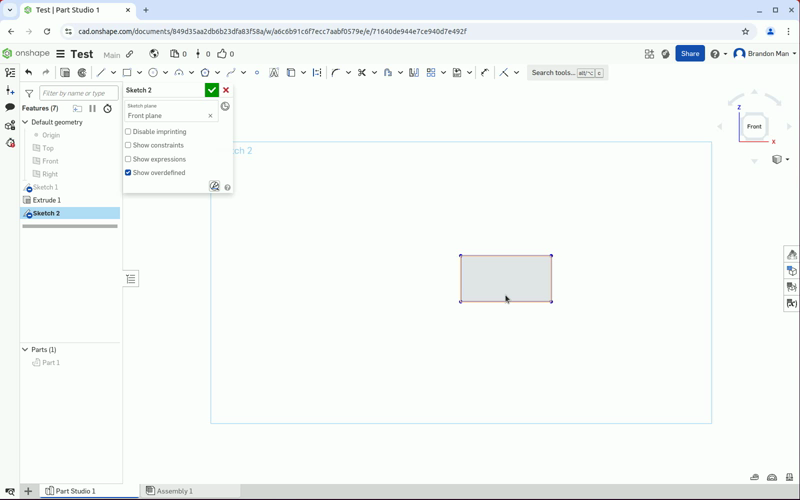
click(505, 294)
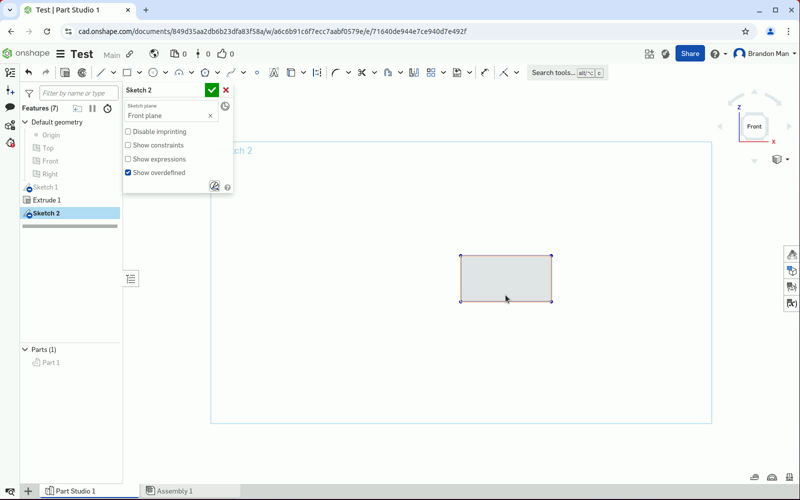
mouse_move(73, 352)
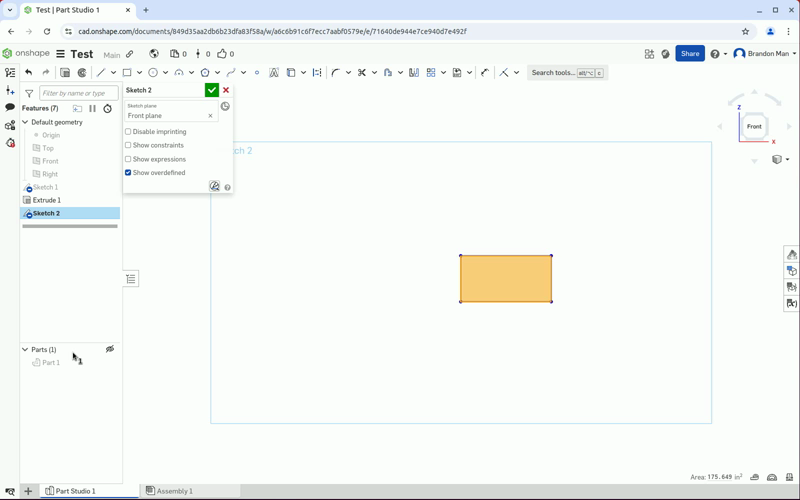
key(shift+y)
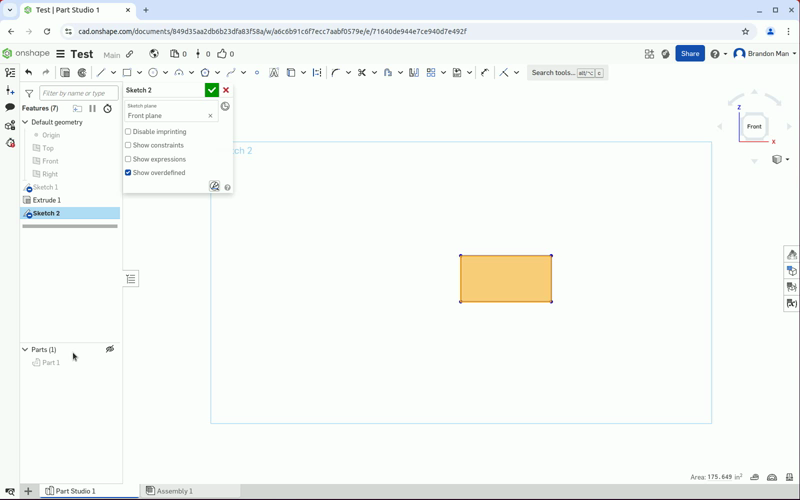
key(shift+e)
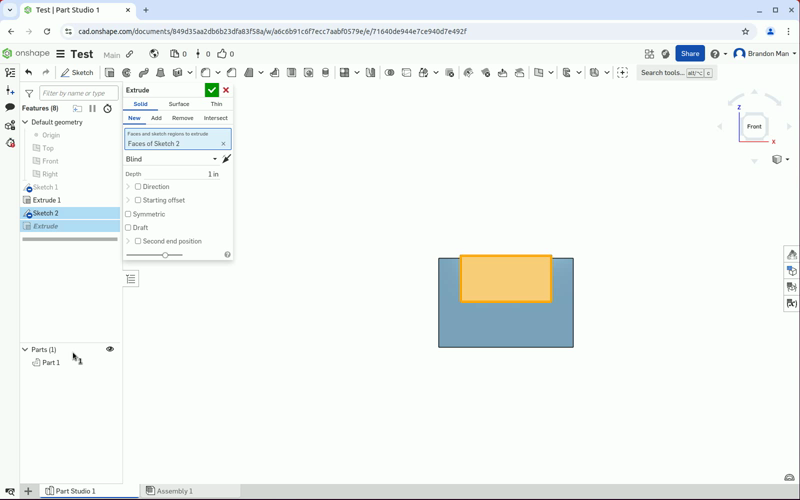
mouse_move(143, 106)
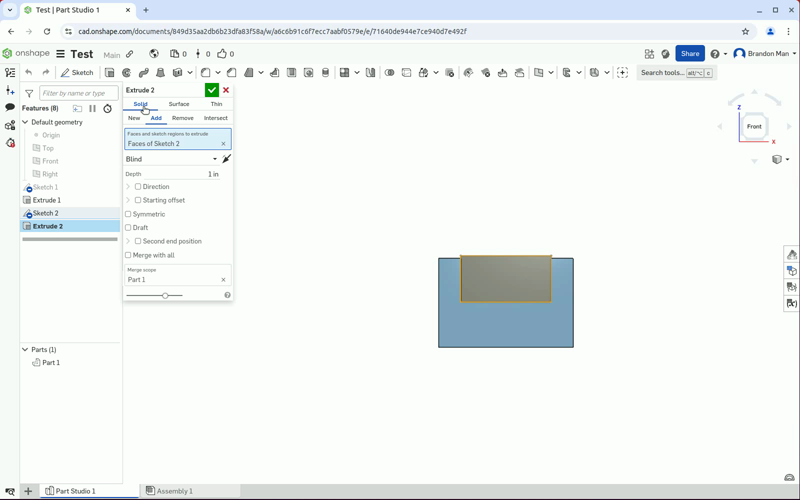
click(143, 106)
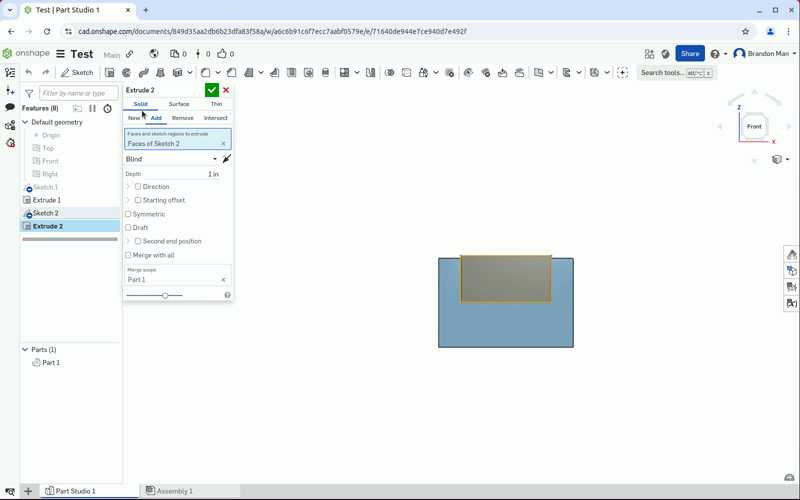
mouse_move(137, 120)
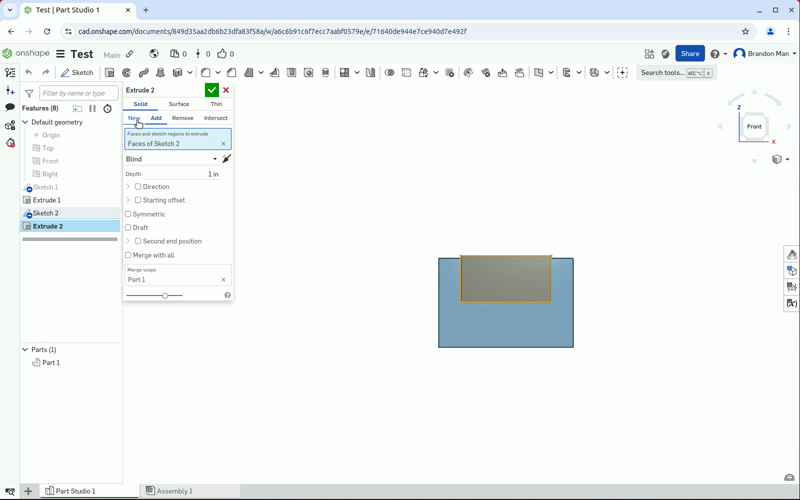
click(137, 120)
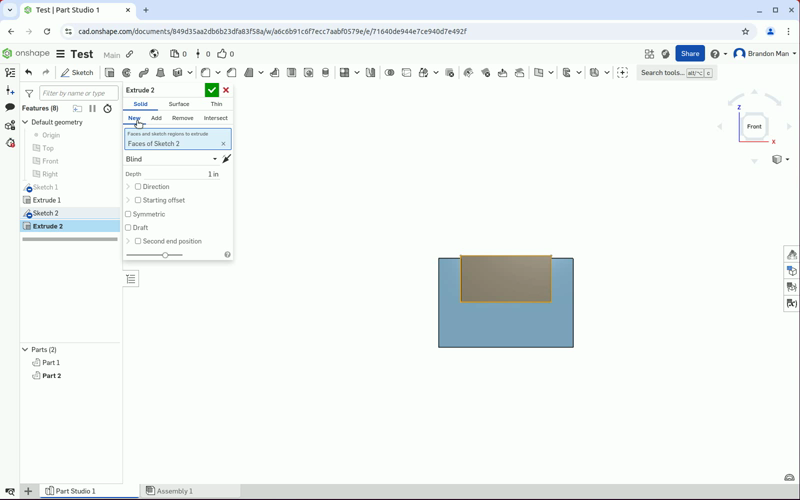
key(tab, 4)
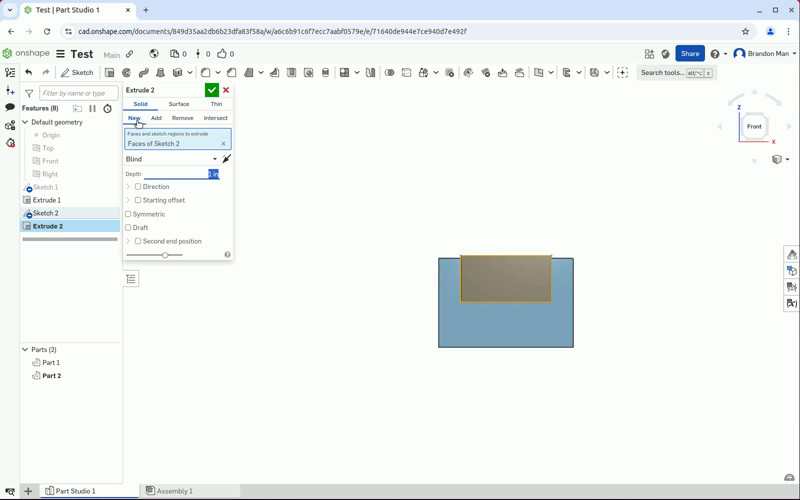
text(13.961)
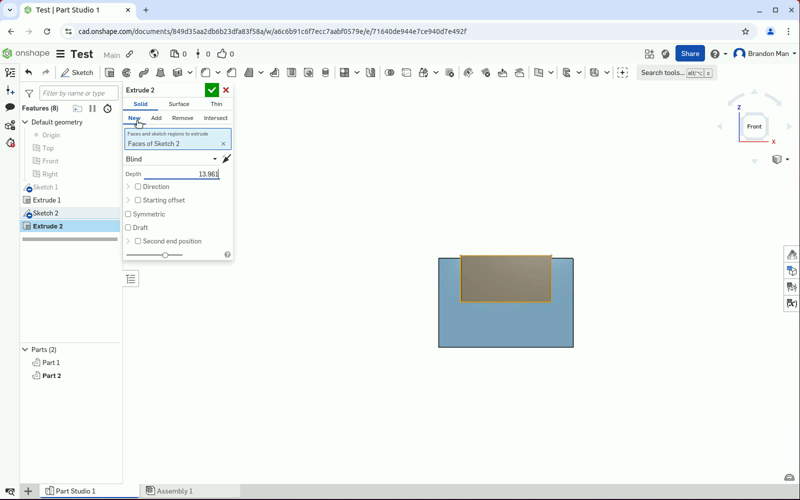
key(enter)
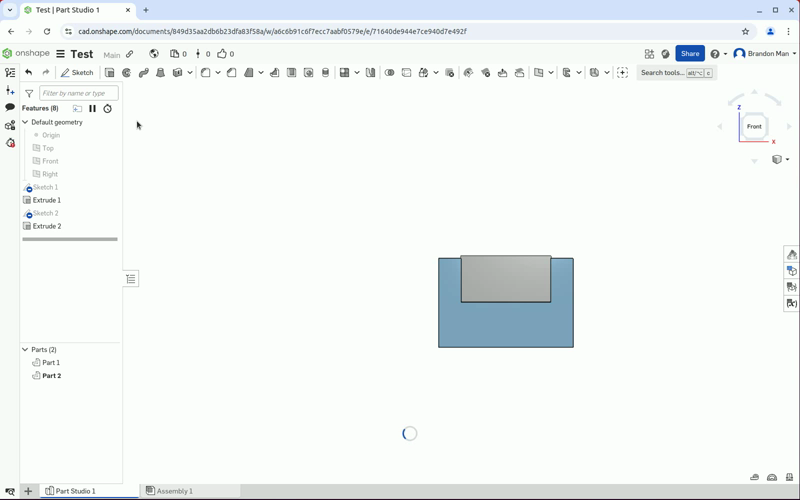
key(shift+h)
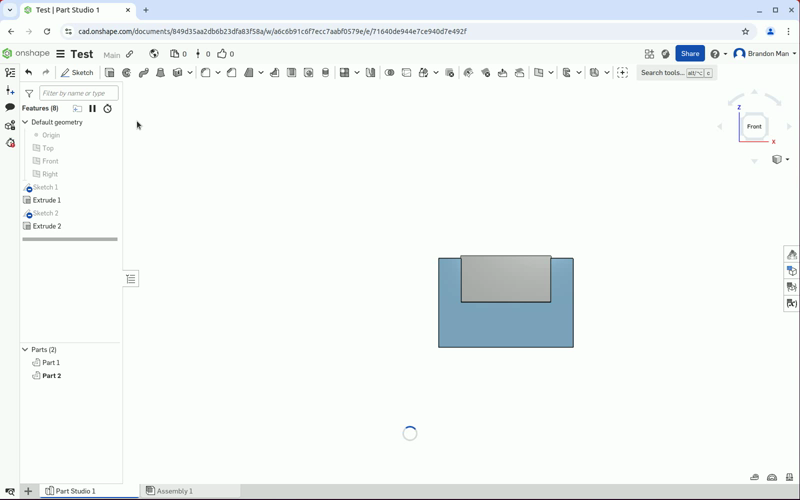
key(shift+h)
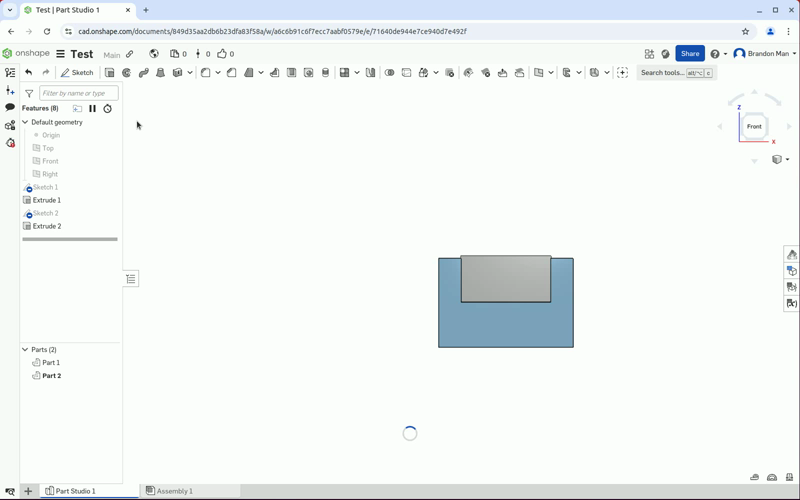
key(shift+7)
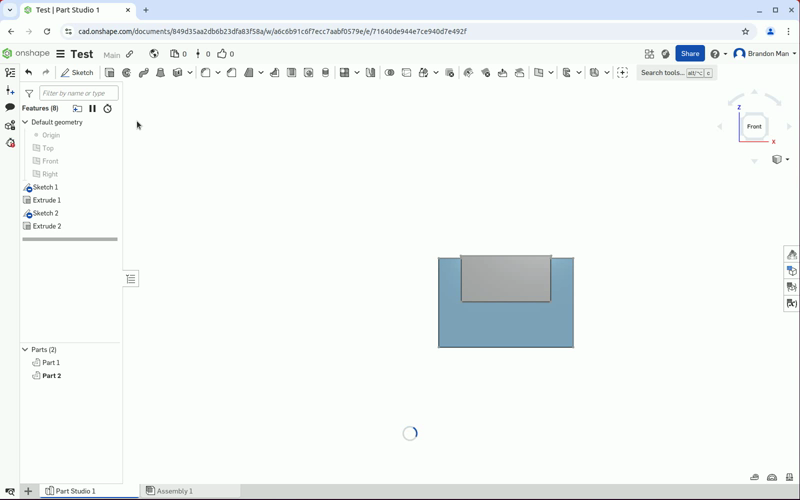
key(left, 2)
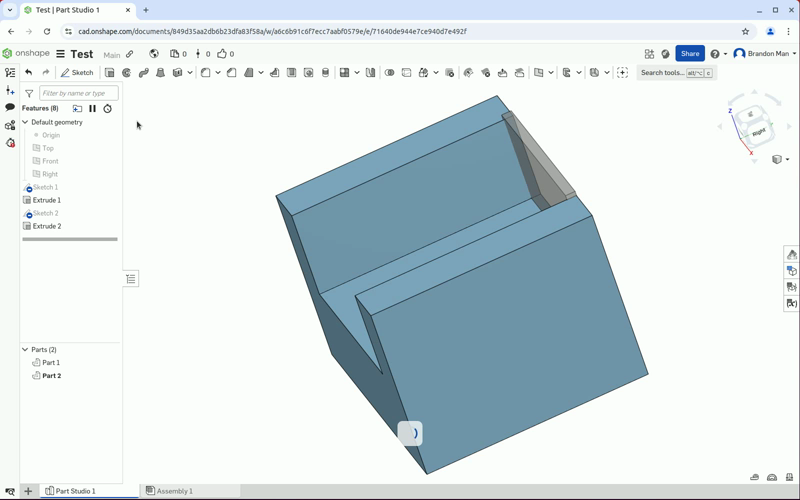
key(down, 2)
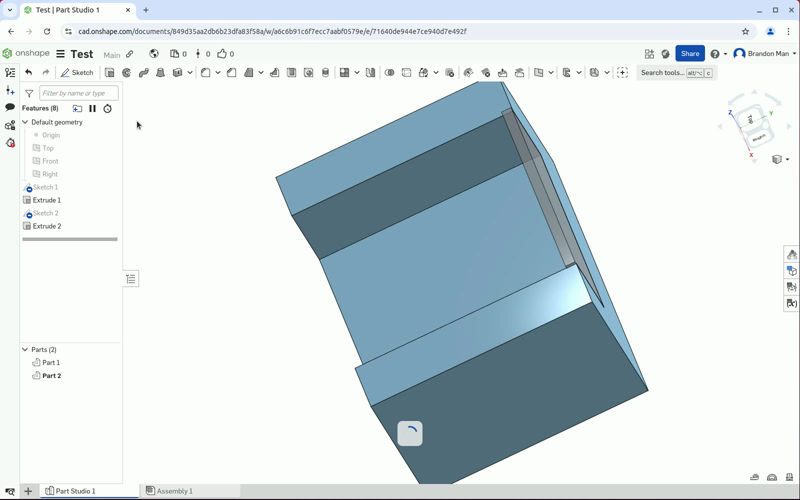
key(up, 2)
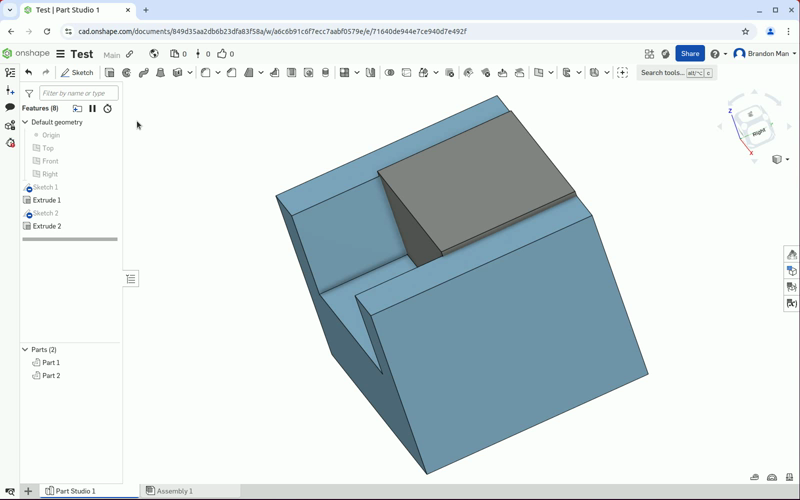
key(right, 2)
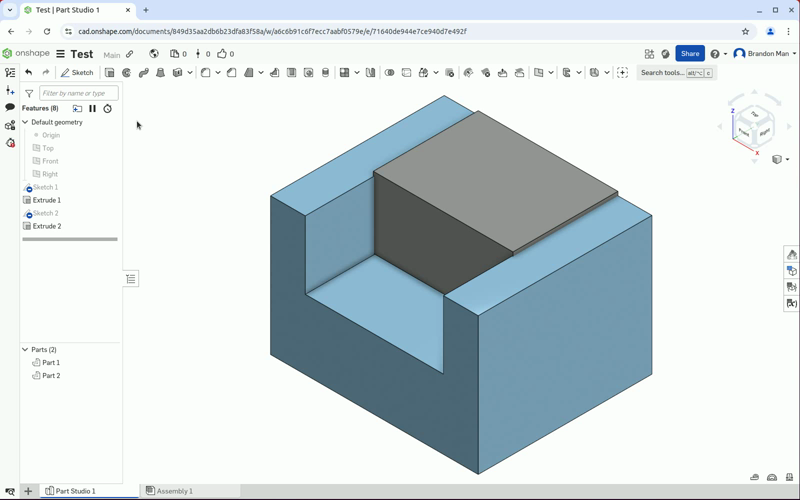
mouse_move(73, 189)
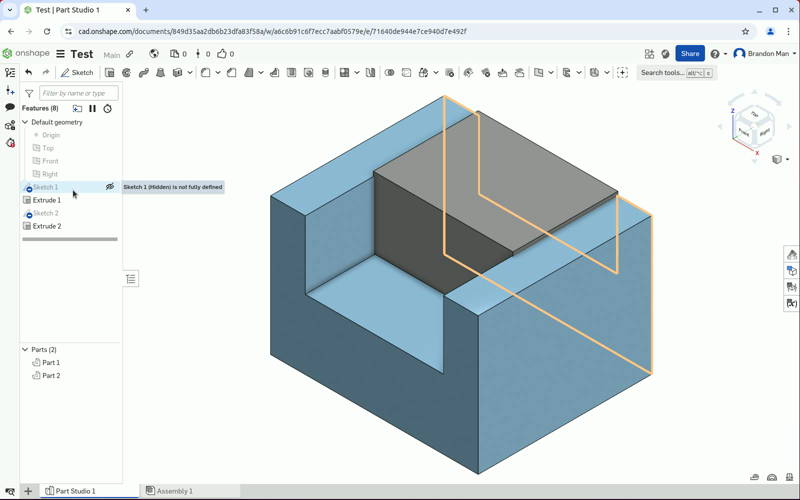
click(73, 189)